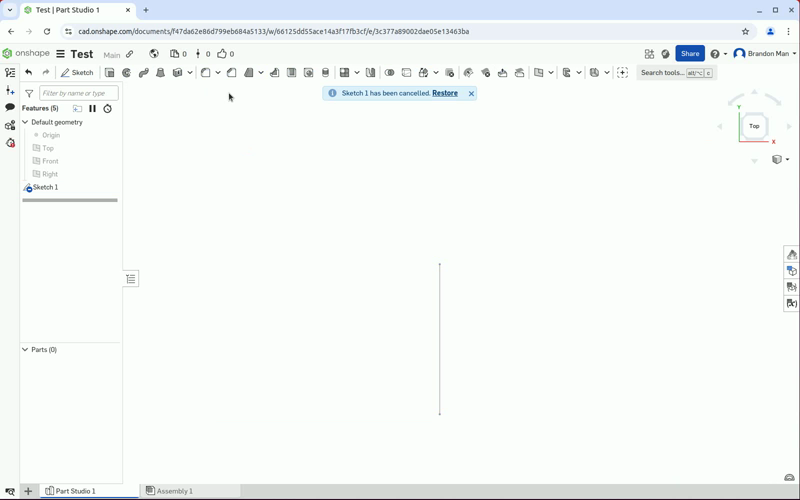
key(shift+h)
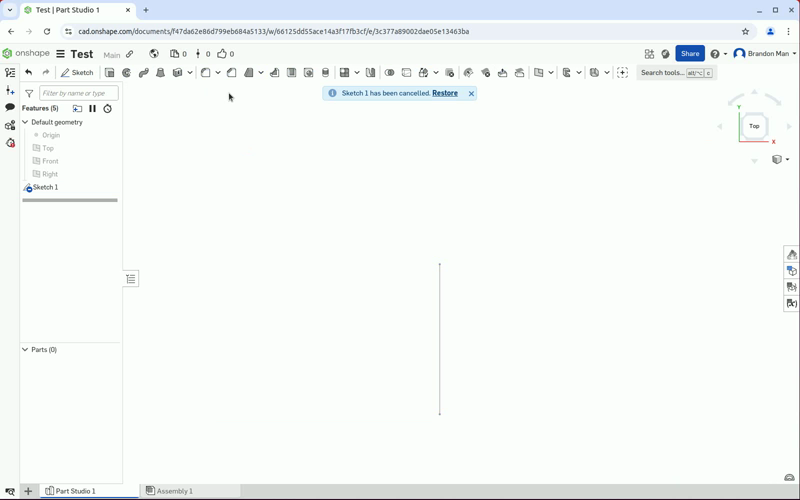
key(shift+s)
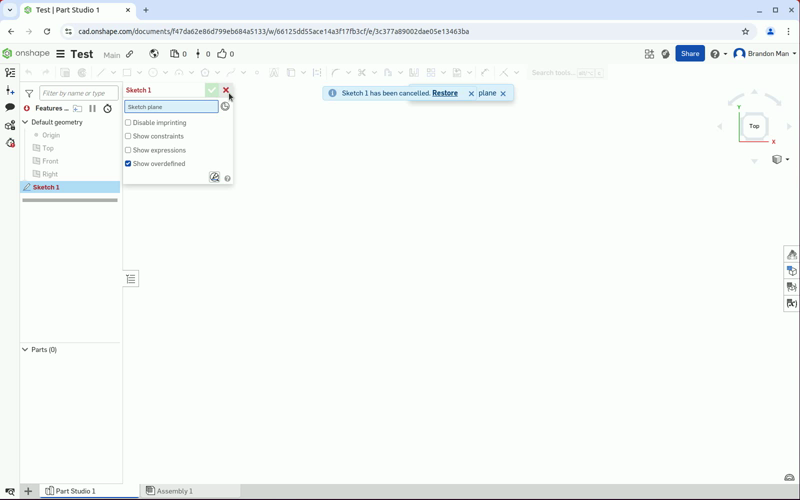
mouse_move(73, 150)
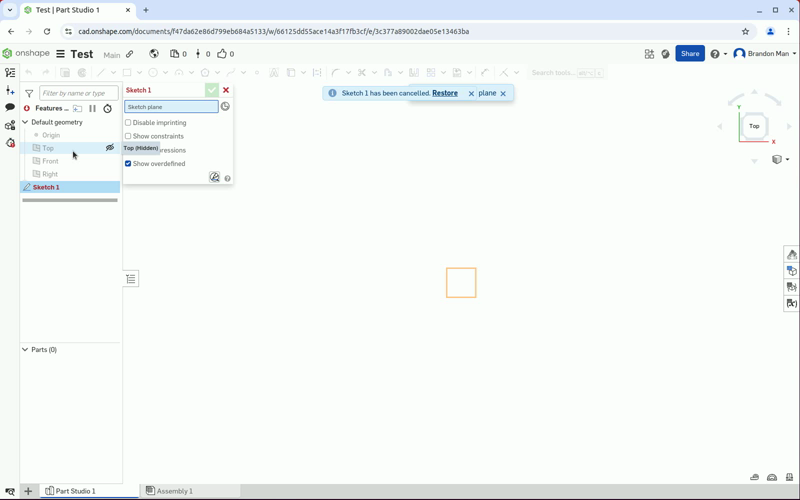
click(73, 150)
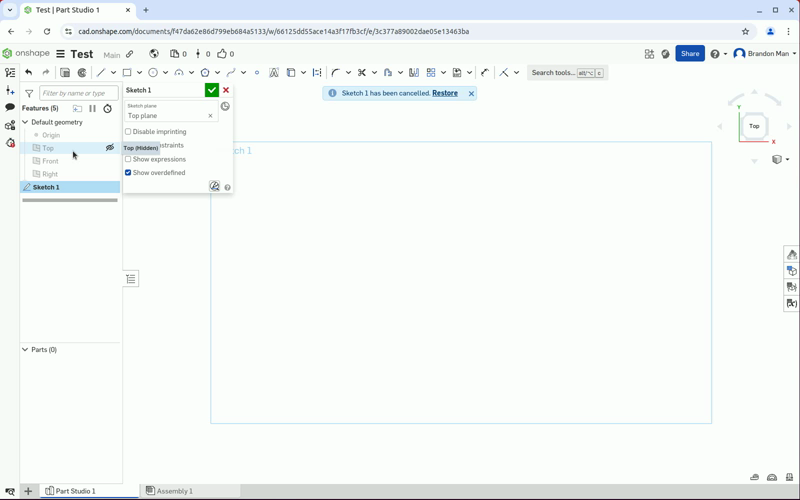
mouse_move(73, 352)
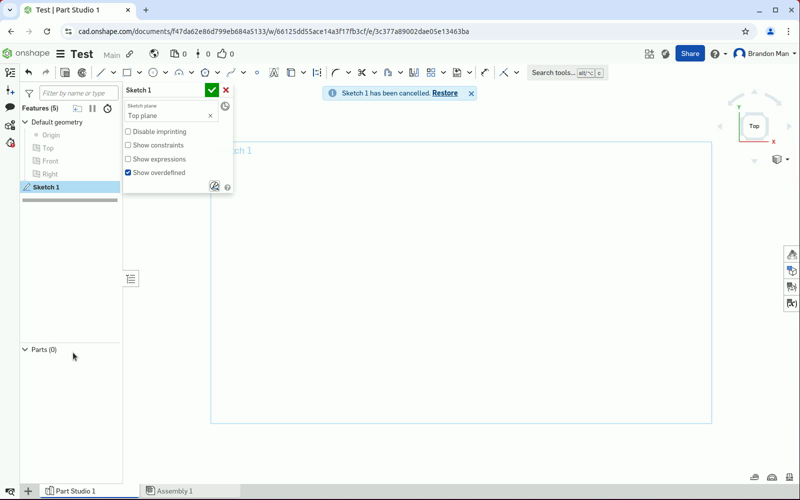
key(y)
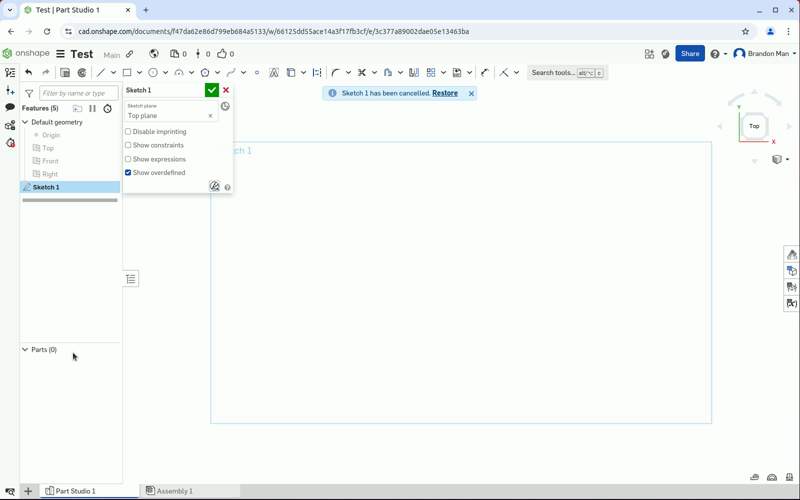
key(l)
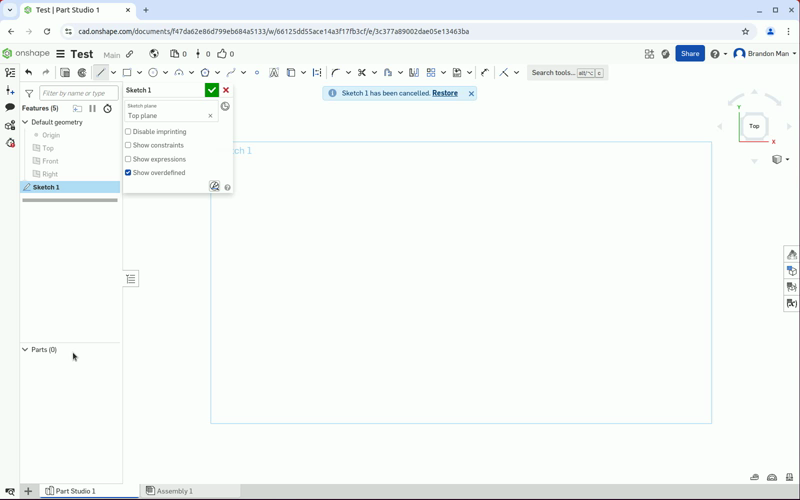
key_down(shift)
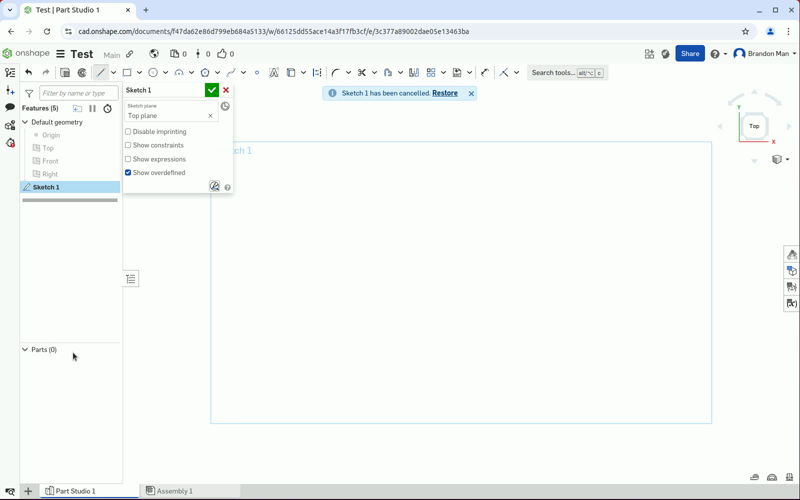
mouse_move(348, 300)
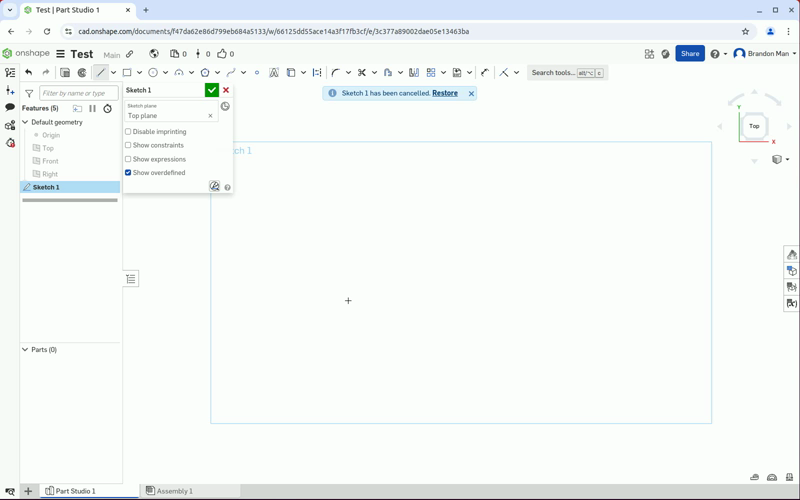
click(348, 300)
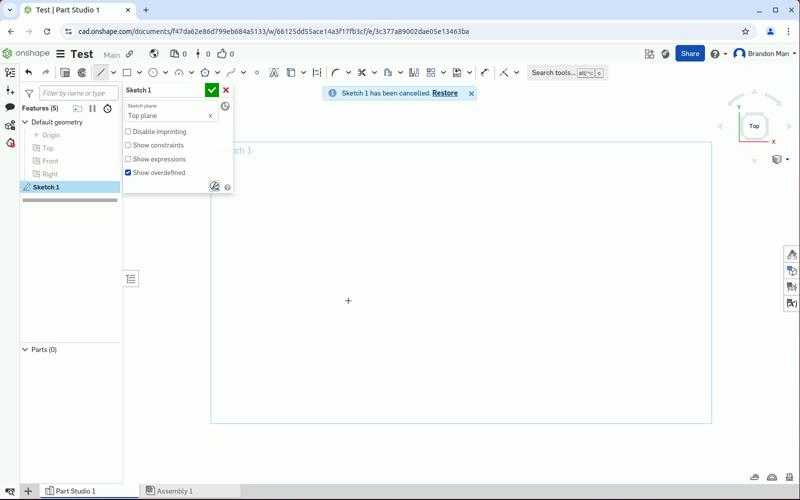
key_up(shift)
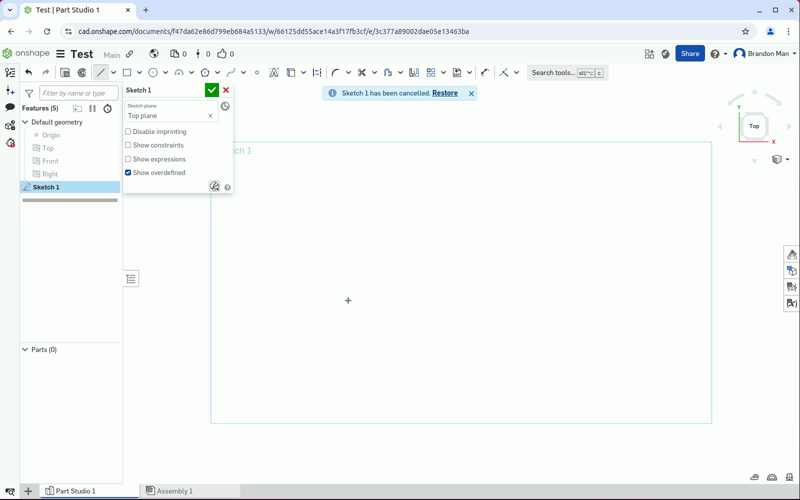
key_down(shift)
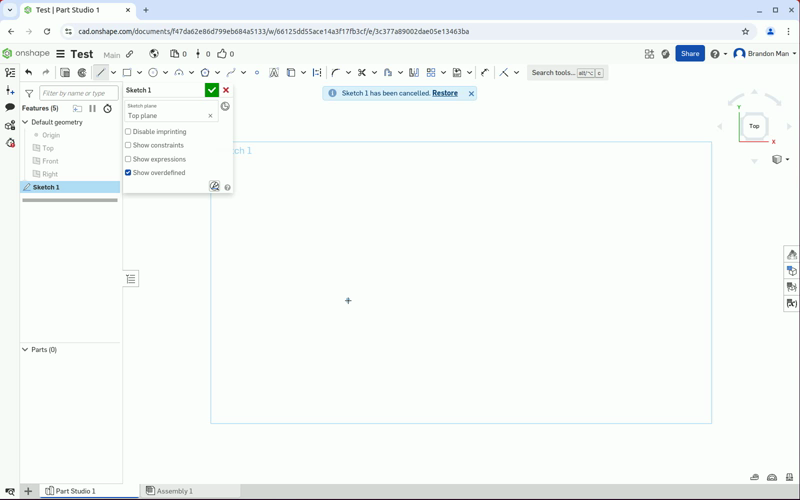
mouse_move(572, 300)
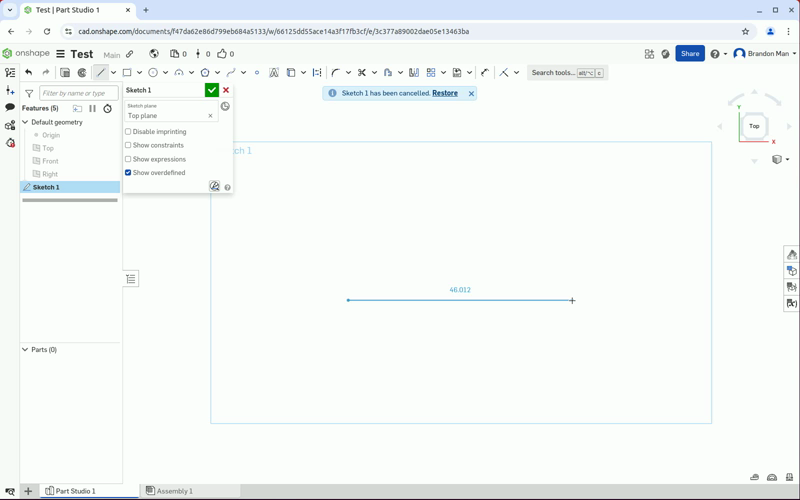
click(572, 300)
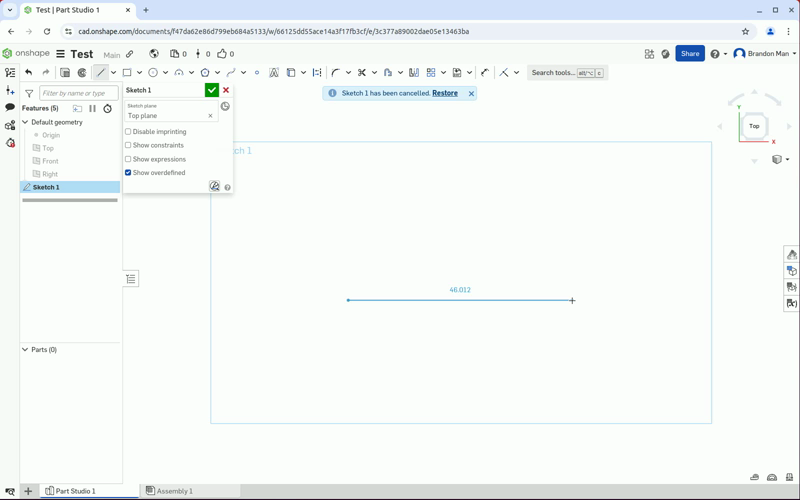
key_up(shift)
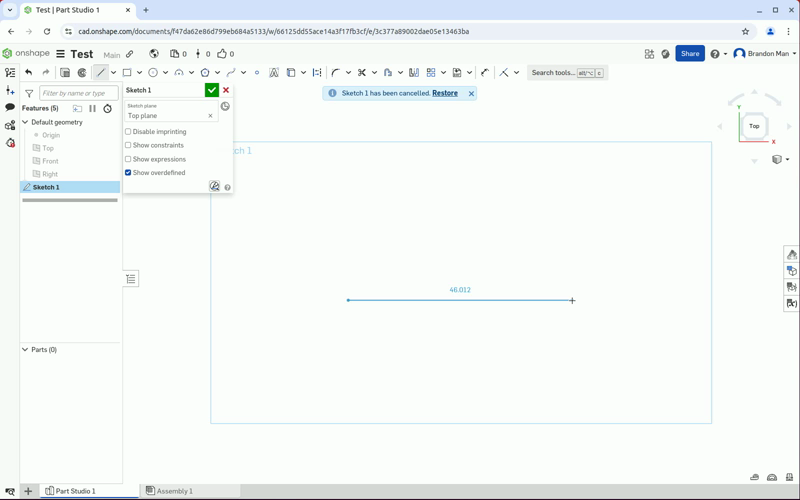
key_down(shift)
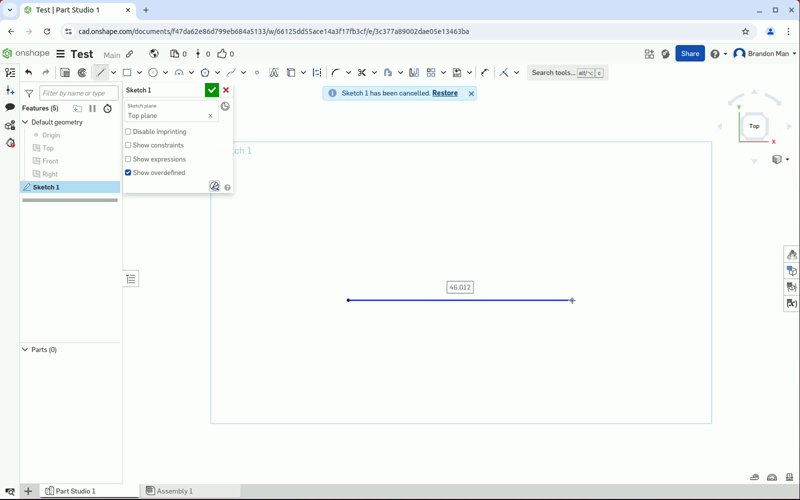
mouse_move(589, 300)
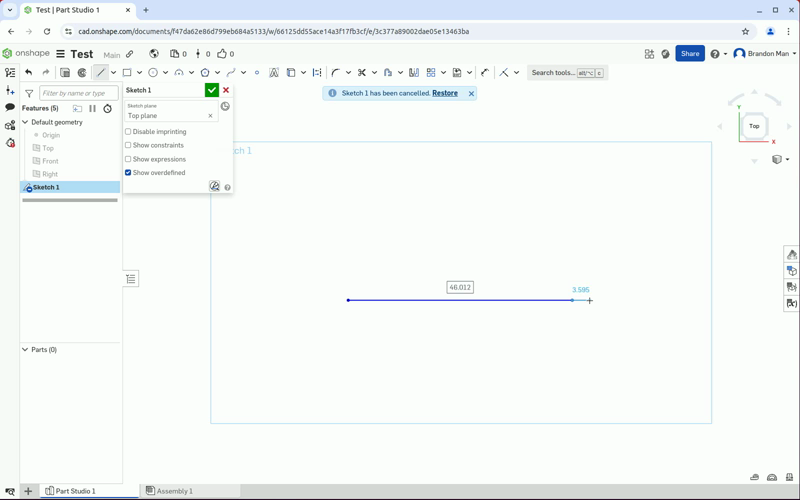
mouse_move(572, 265)
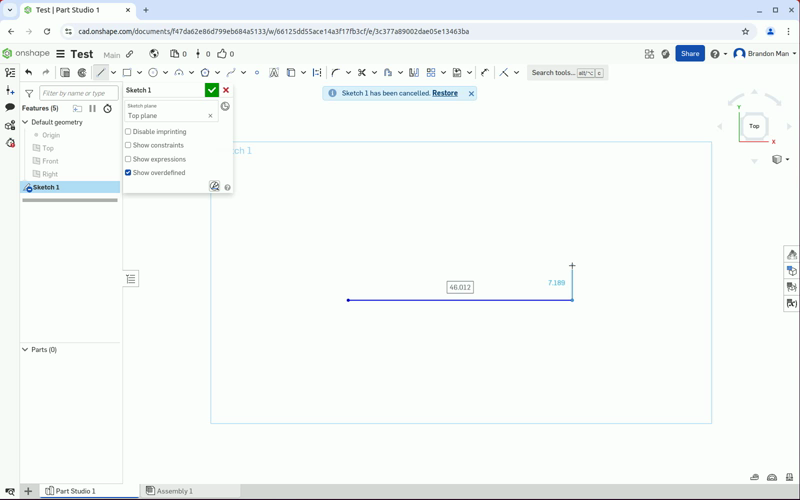
click(572, 265)
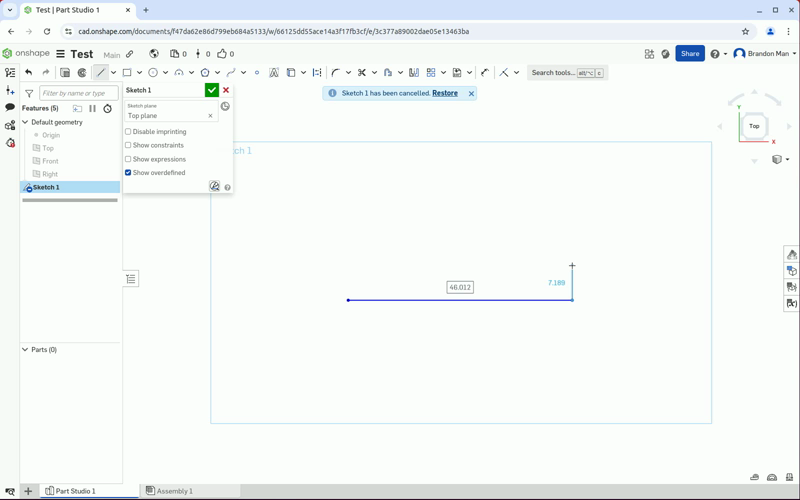
key_up(shift)
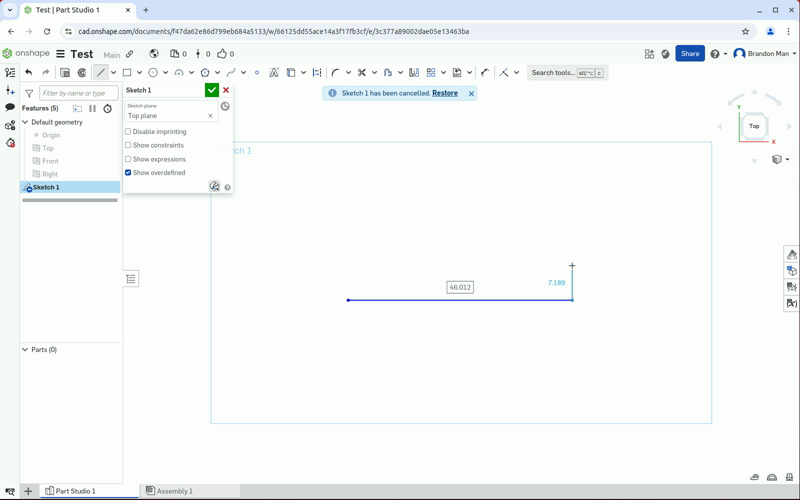
key_down(shift)
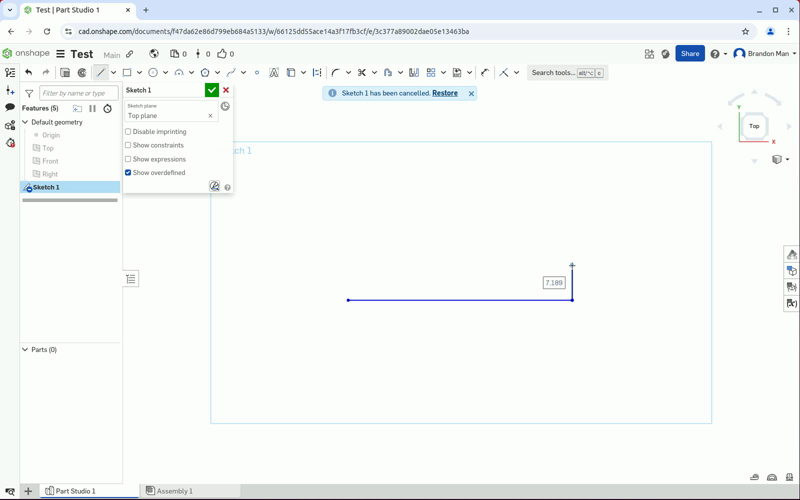
mouse_move(348, 265)
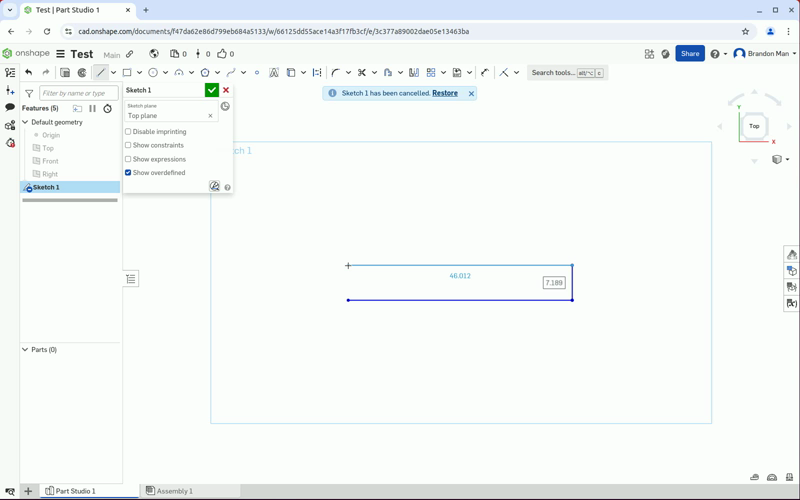
click(348, 265)
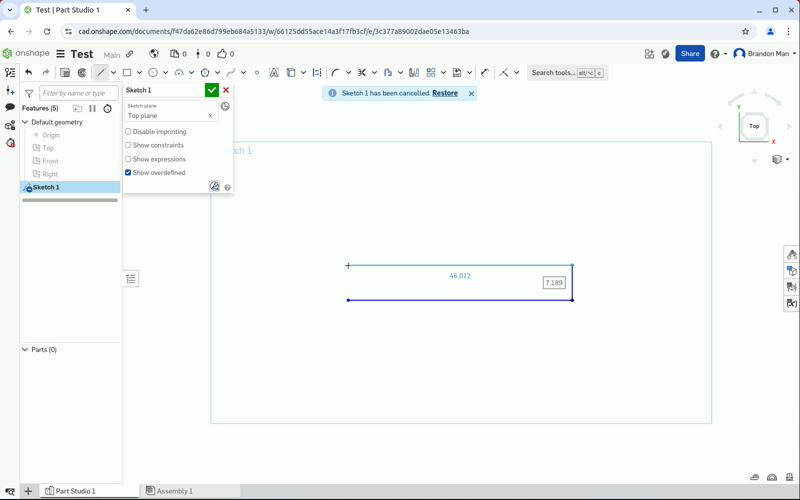
key_up(shift)
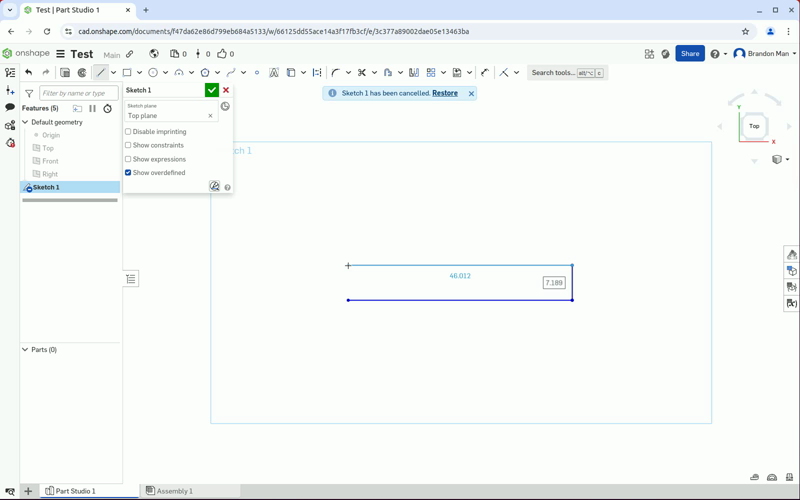
mouse_move(378, 265)
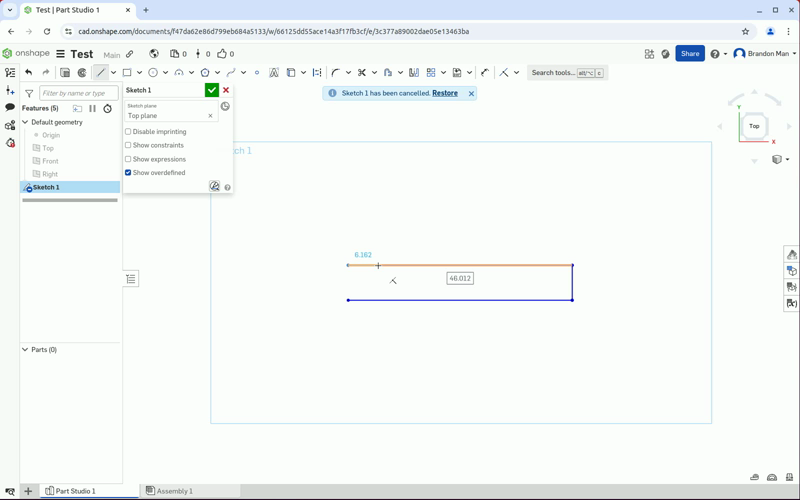
key_down(shift)
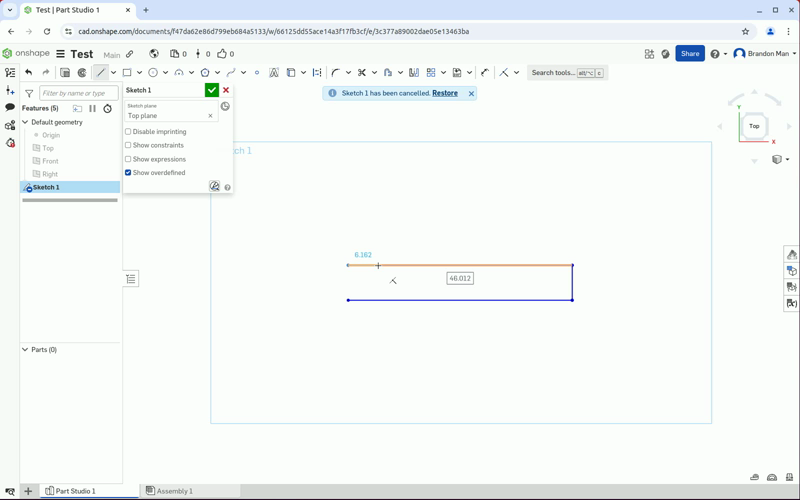
mouse_move(348, 300)
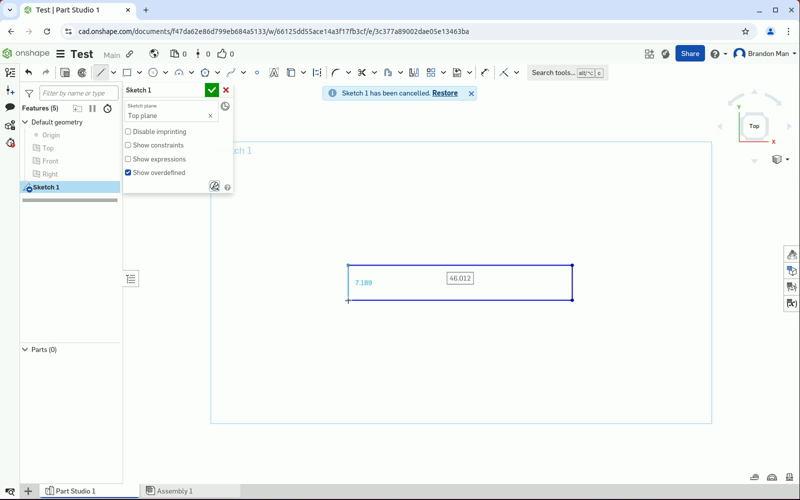
key_up(shift)
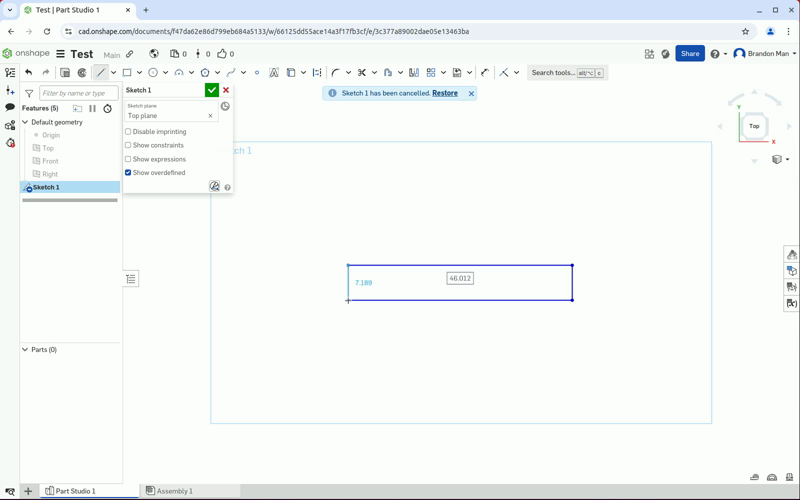
click(348, 300)
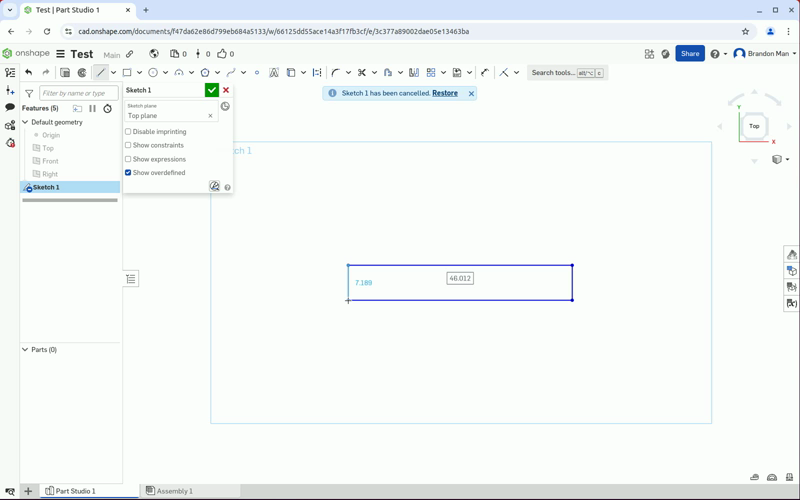
key(esc)
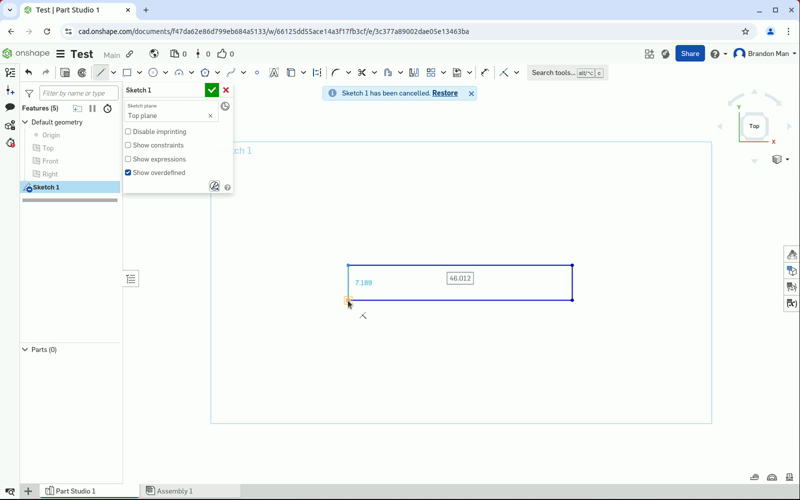
mouse_move(373, 286)
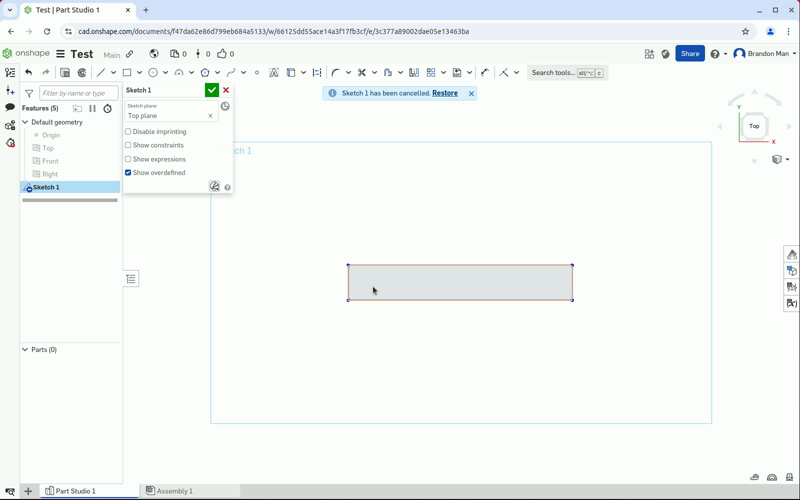
click(373, 286)
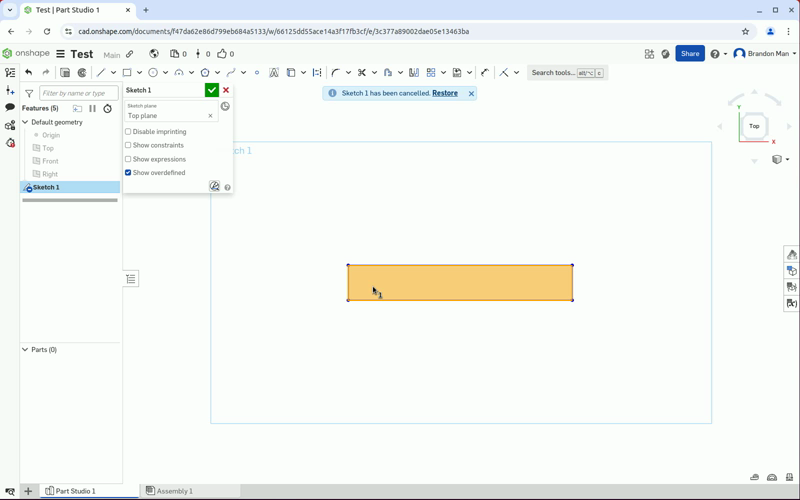
mouse_move(73, 352)
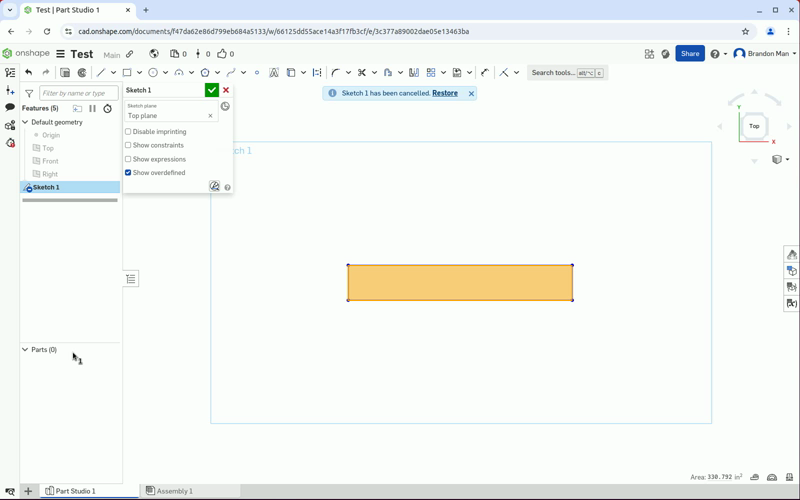
key(shift+y)
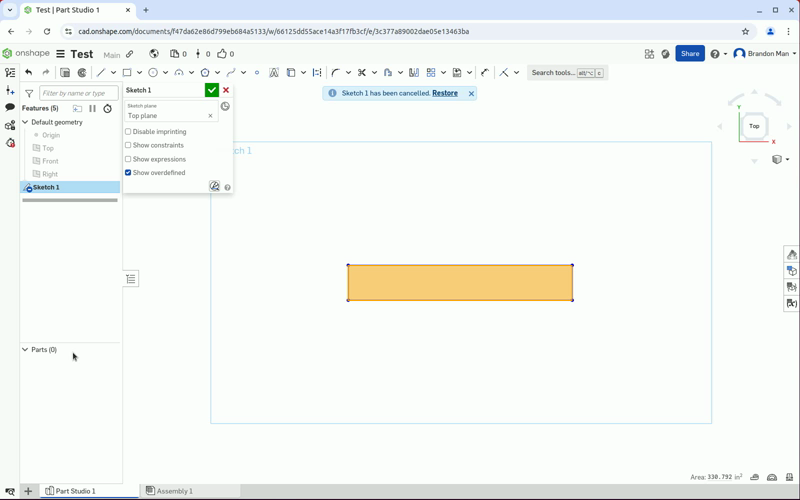
key(shift+e)
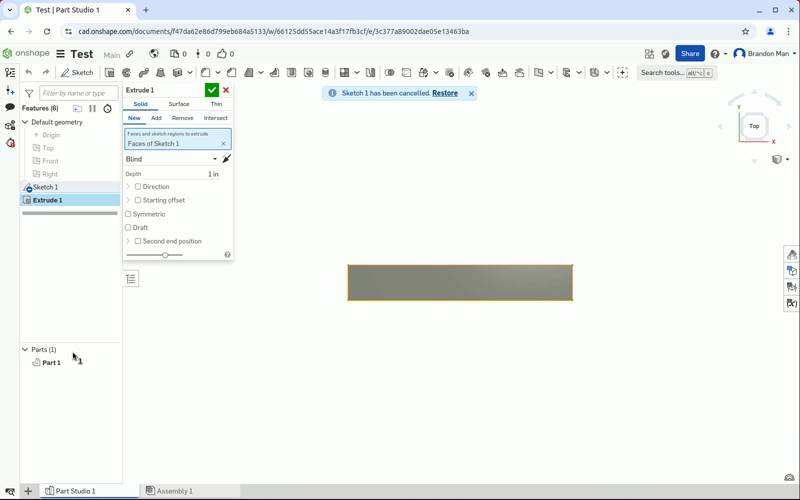
mouse_move(143, 106)
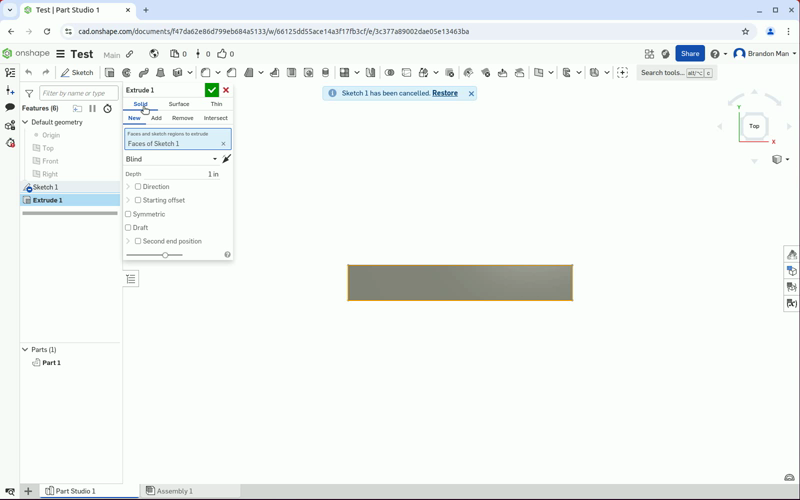
click(143, 106)
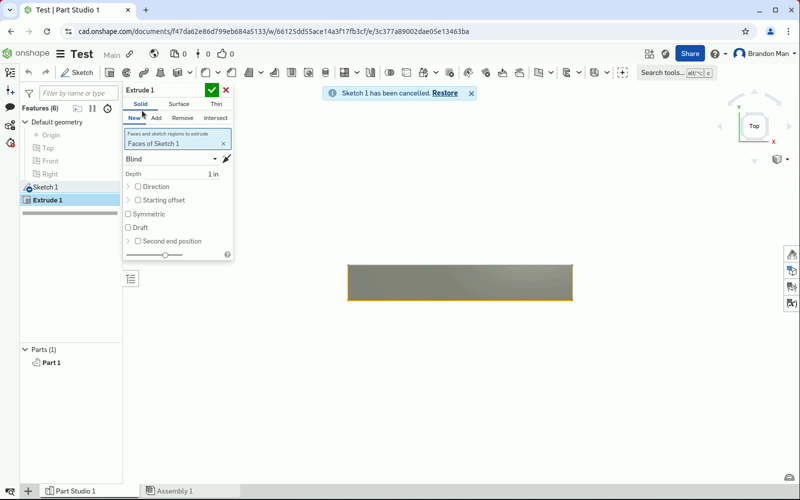
mouse_move(137, 120)
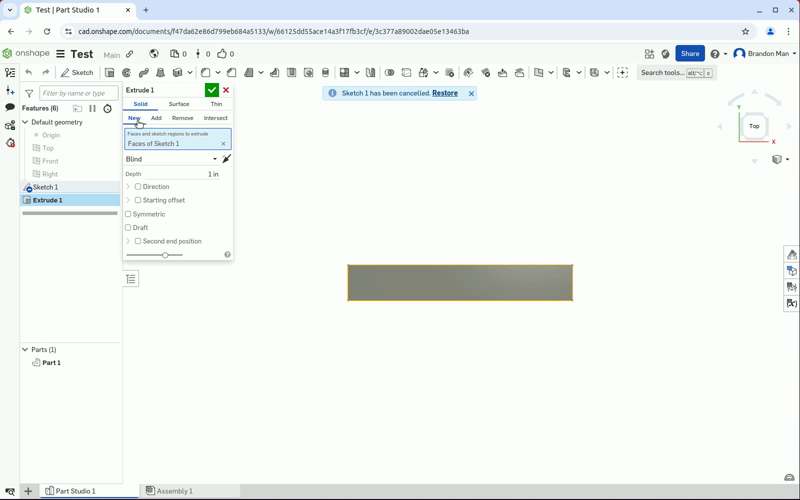
click(137, 120)
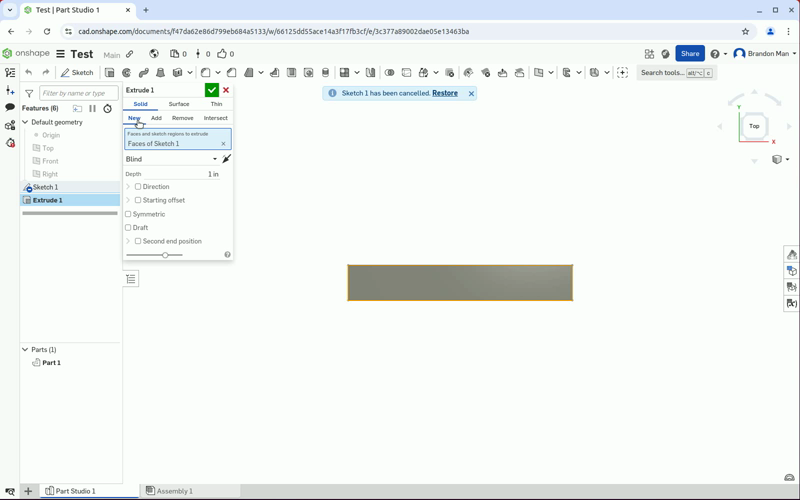
key(tab, 4)
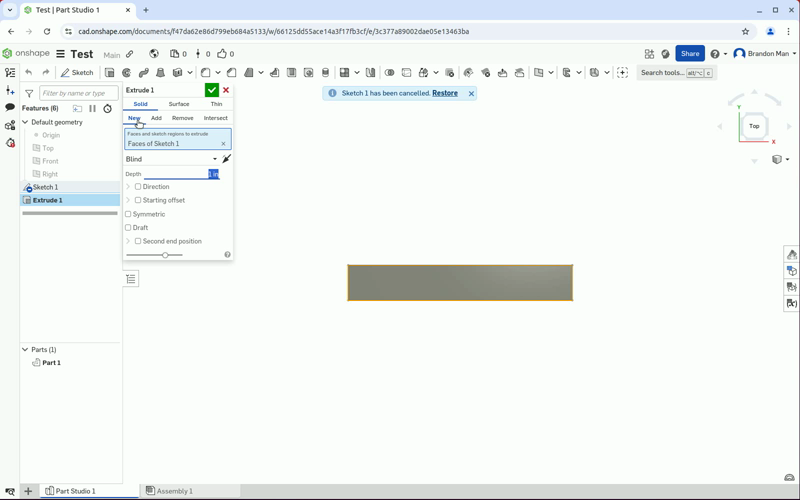
text(0.481)
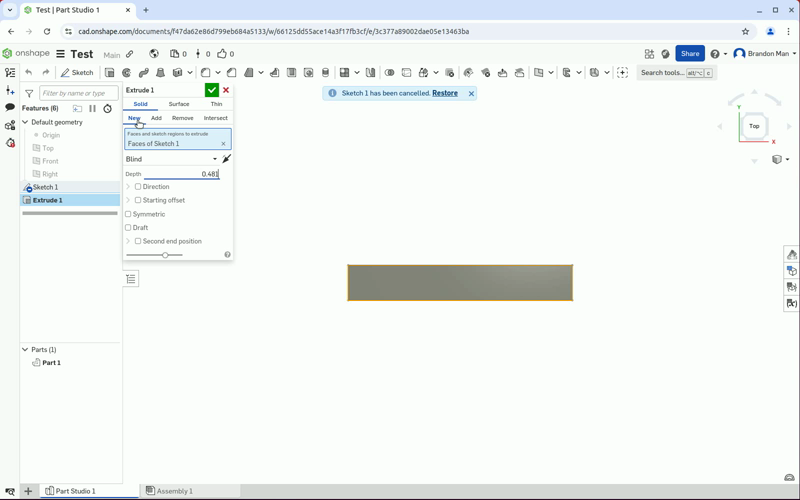
key(enter)
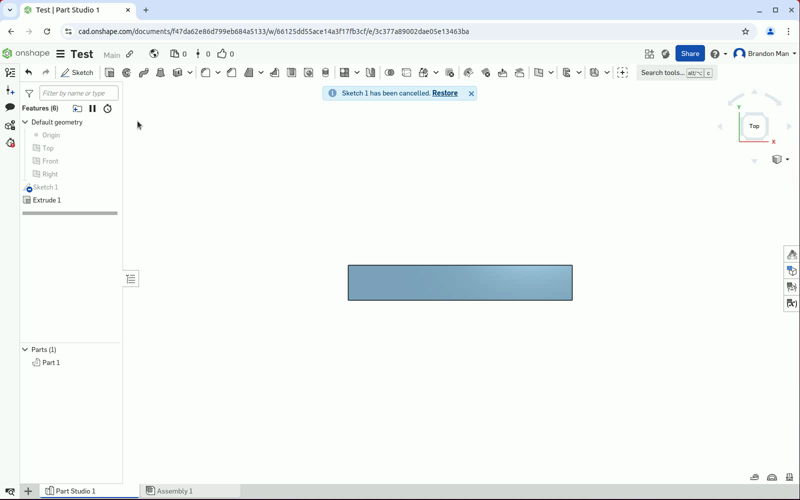
key(shift+h)
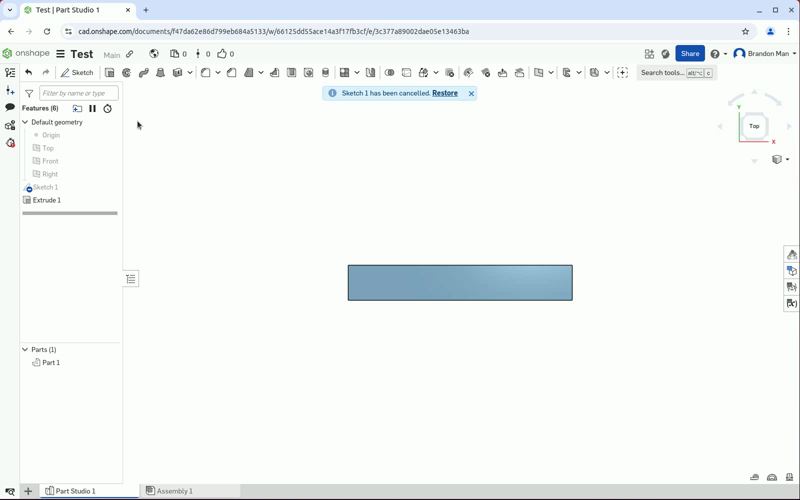
key(shift+h)
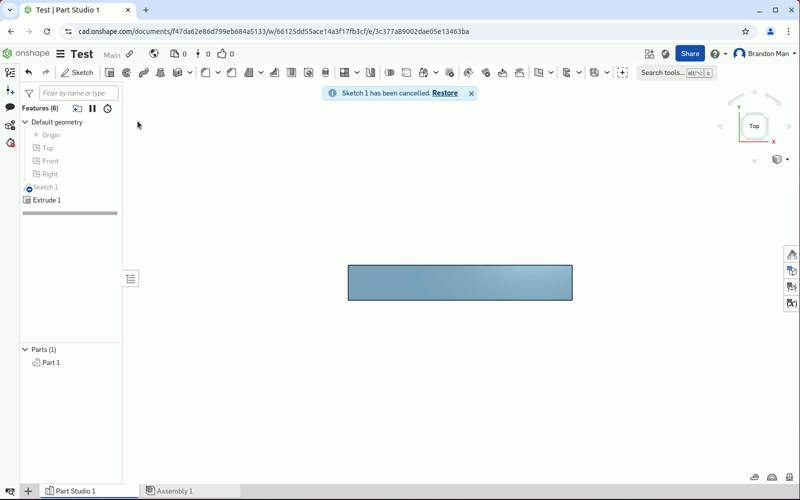
mouse_move(73, 189)
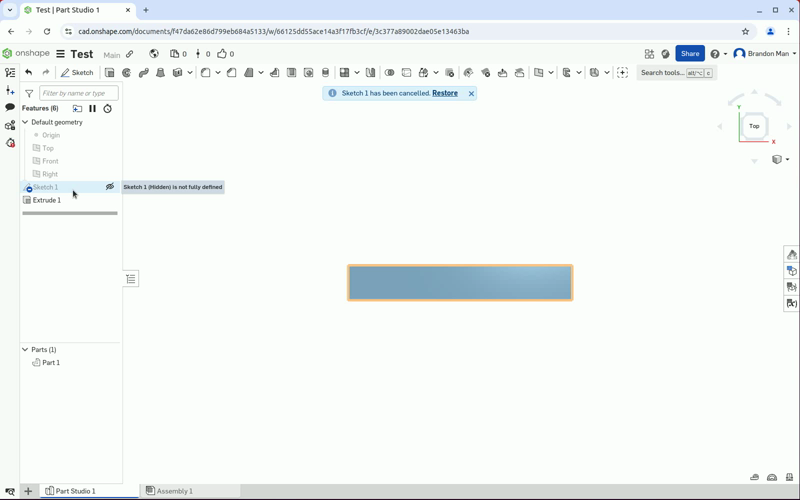
click(73, 189)
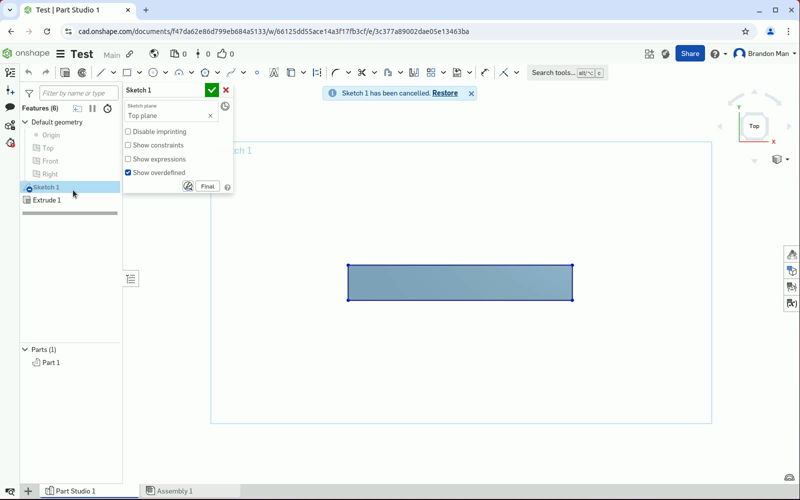
mouse_move(229, 92)
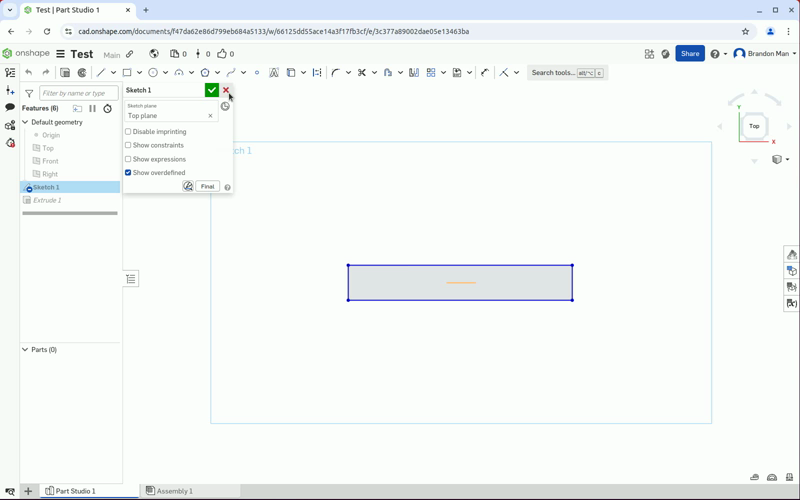
click(229, 92)
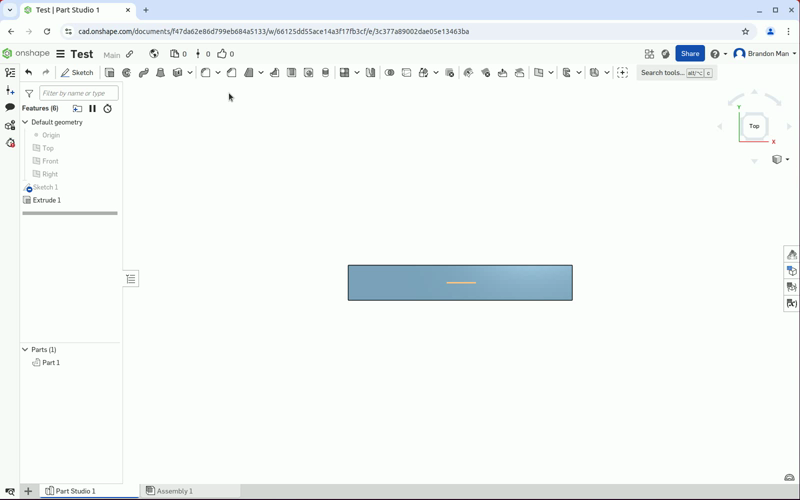
mouse_move(541, 75)
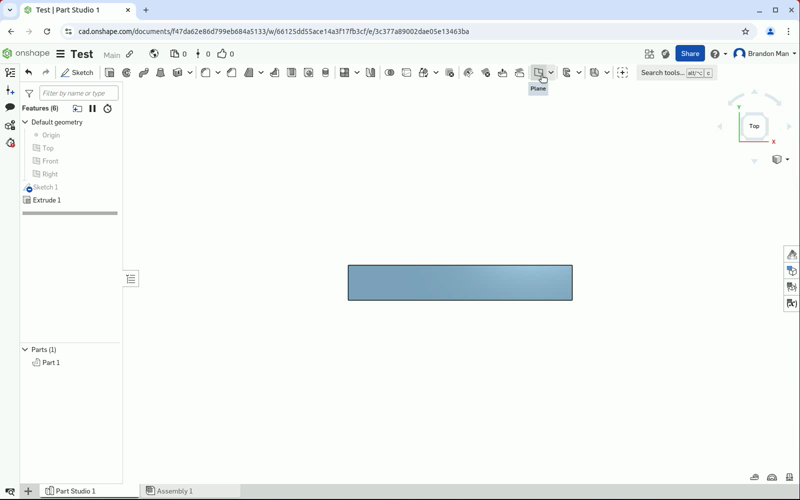
click(541, 75)
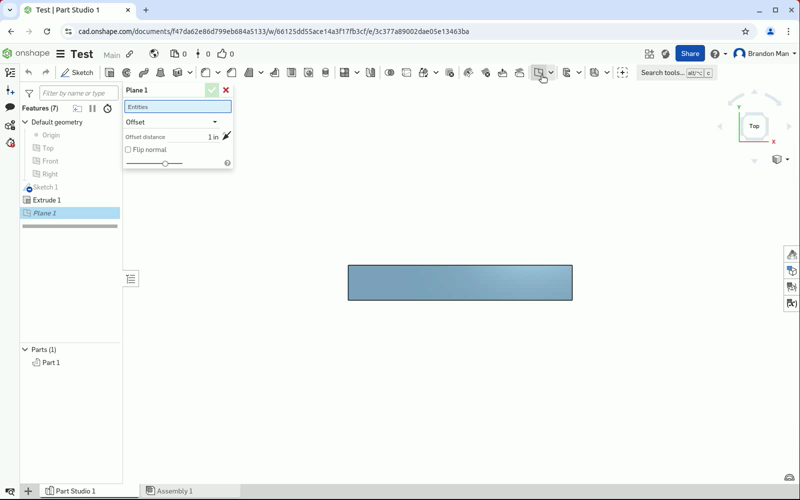
mouse_move(73, 150)
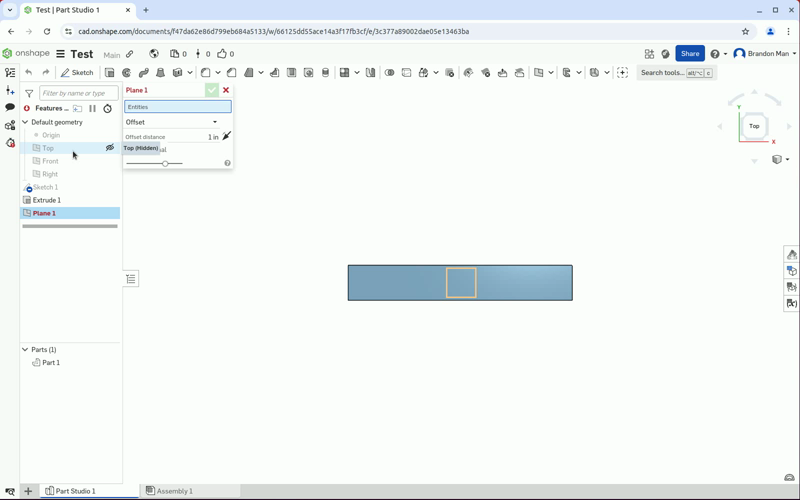
click(73, 150)
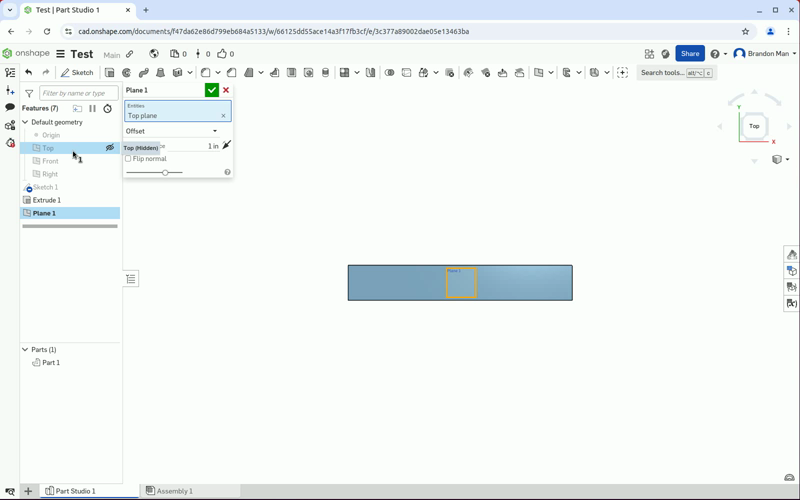
key(tab, 2)
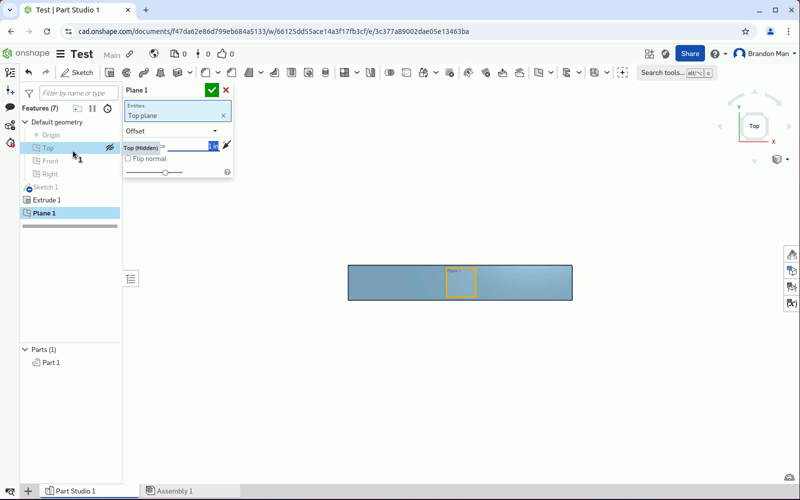
text(0.493)
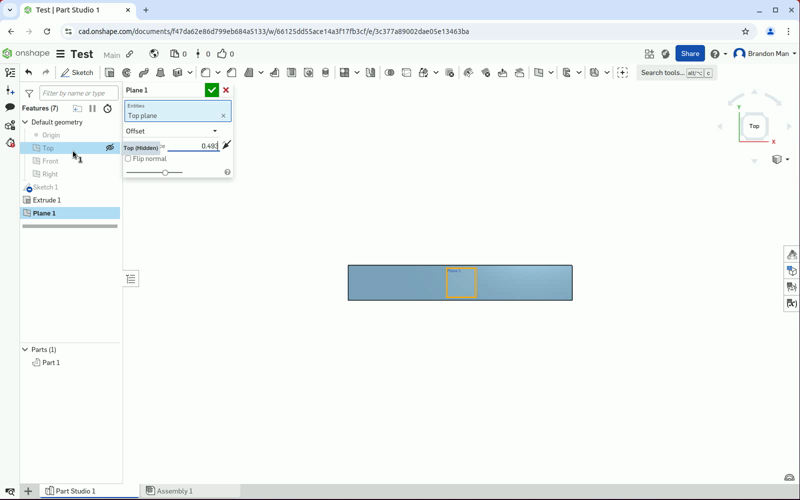
key(enter, 2)
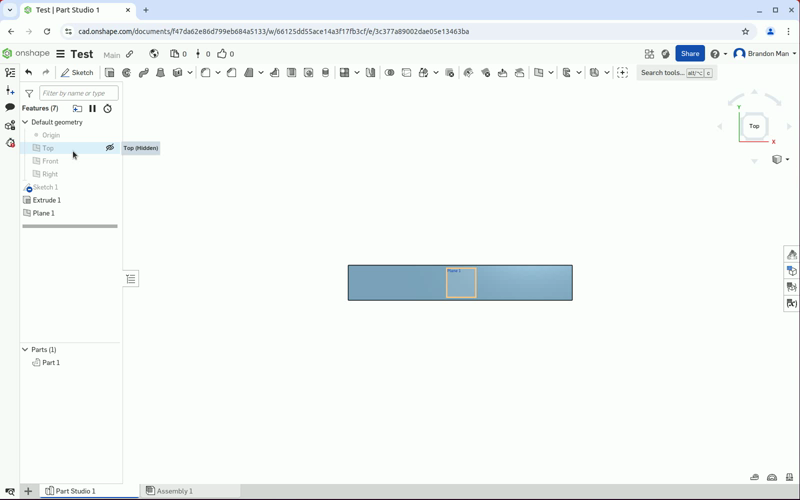
key(shift+s)
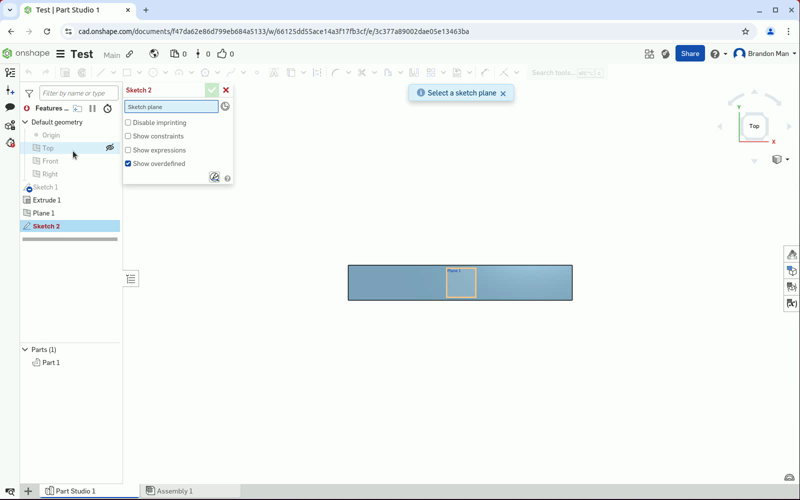
mouse_move(73, 215)
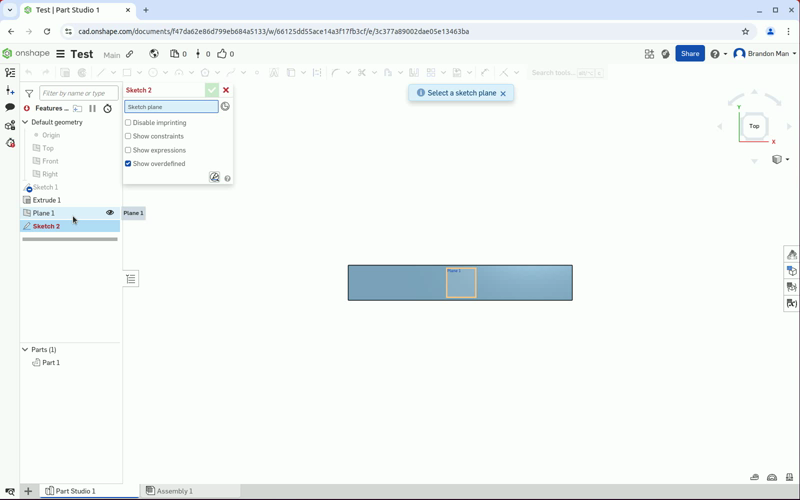
click(73, 215)
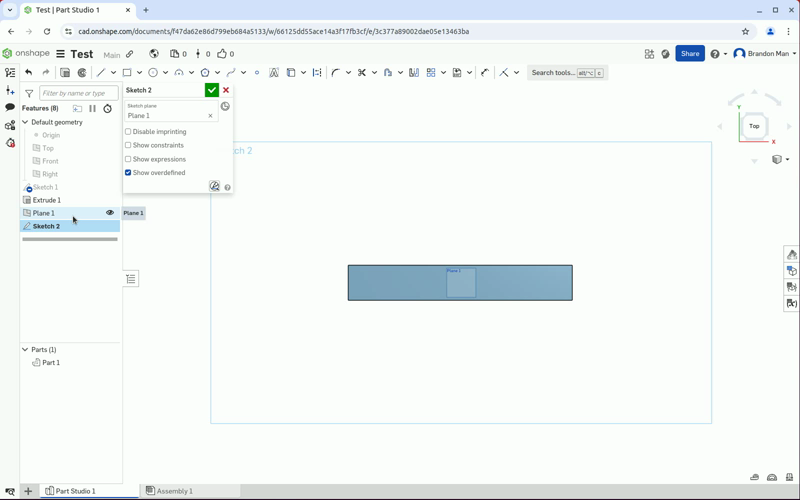
mouse_move(73, 352)
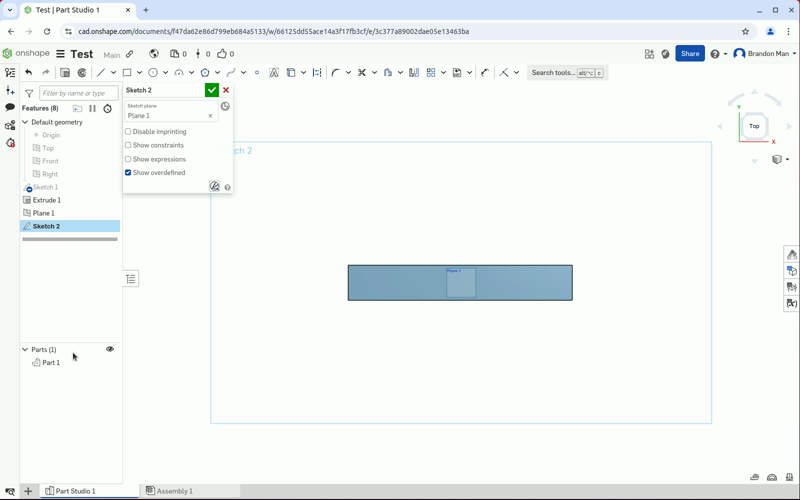
key(y)
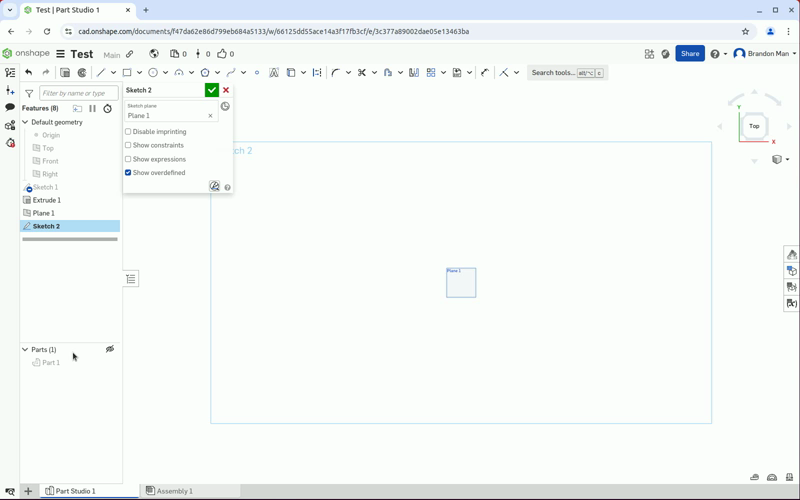
key(c)
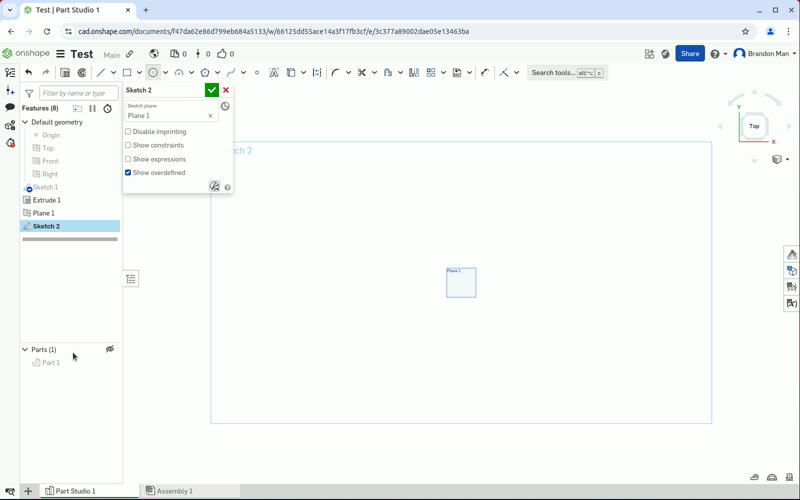
key_down(shift)
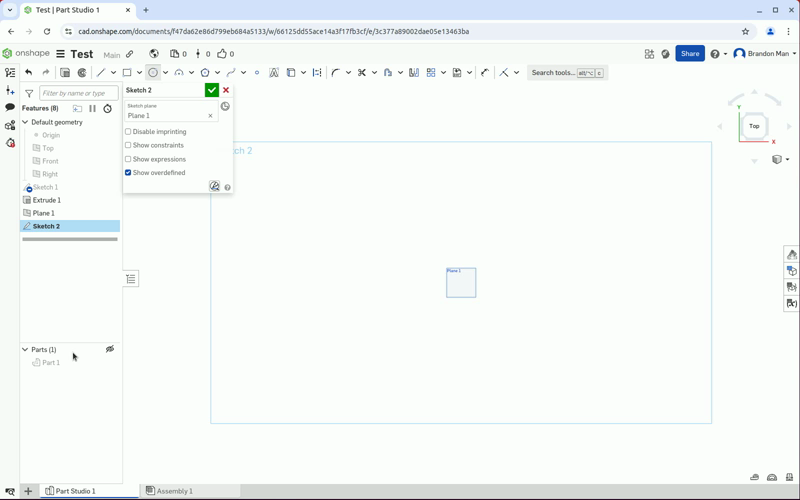
mouse_move(361, 282)
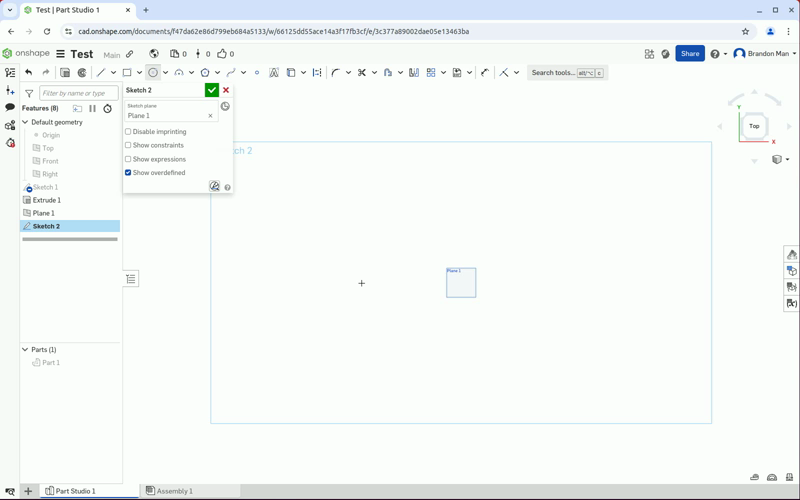
click(361, 282)
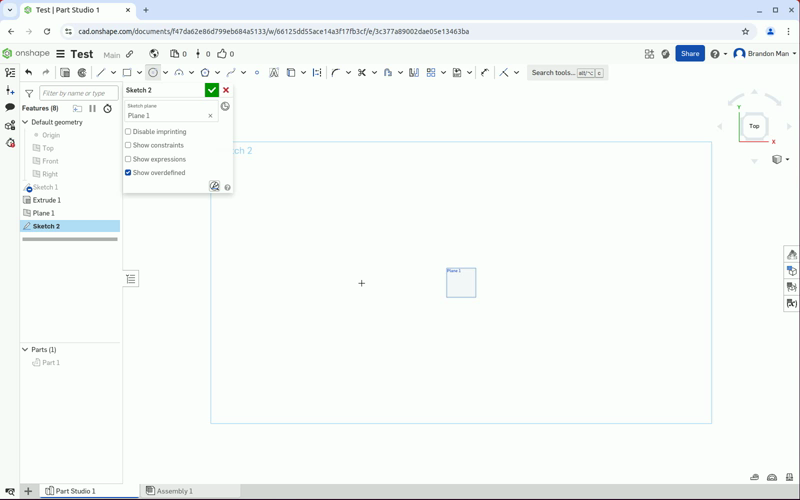
key_up(shift)
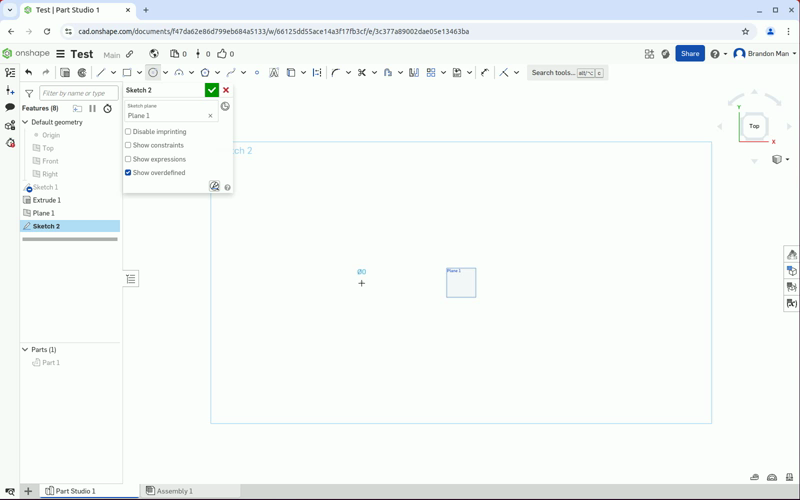
mouse_move(364, 282)
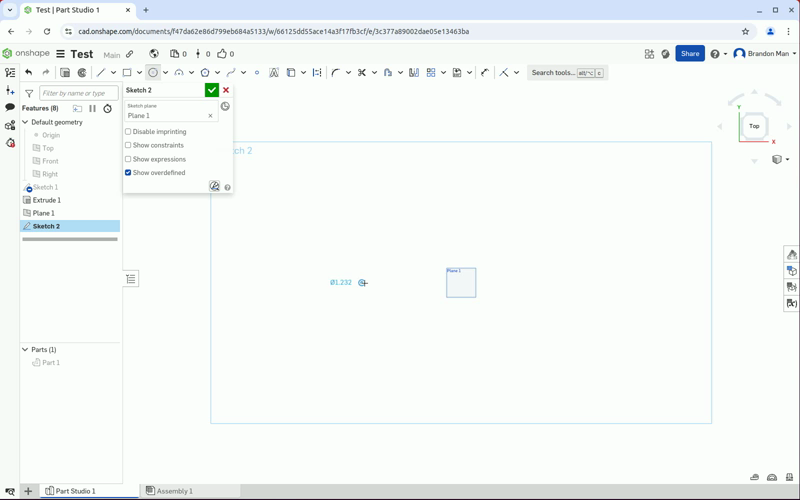
click(364, 282)
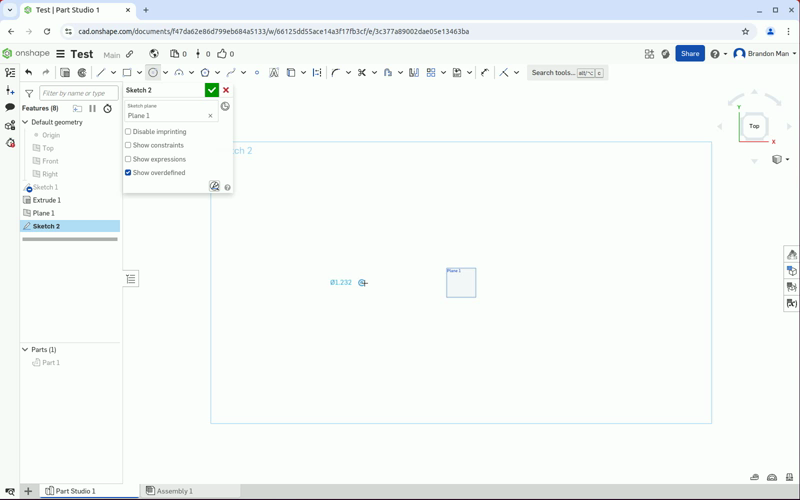
key(esc)
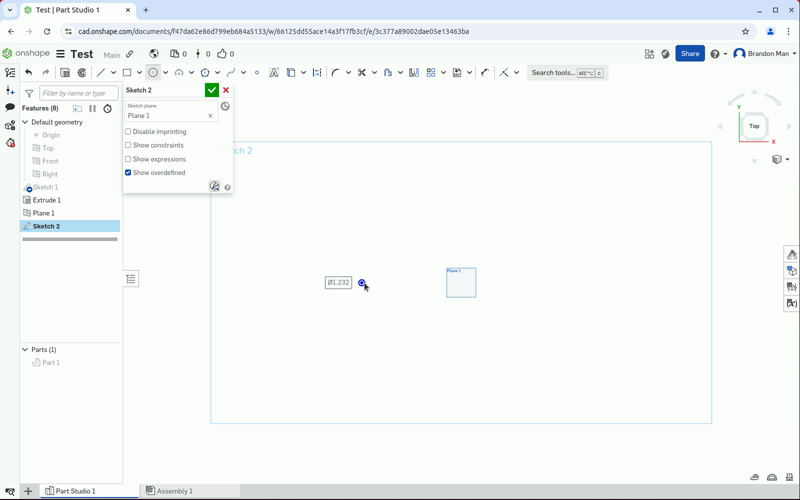
mouse_move(360, 283)
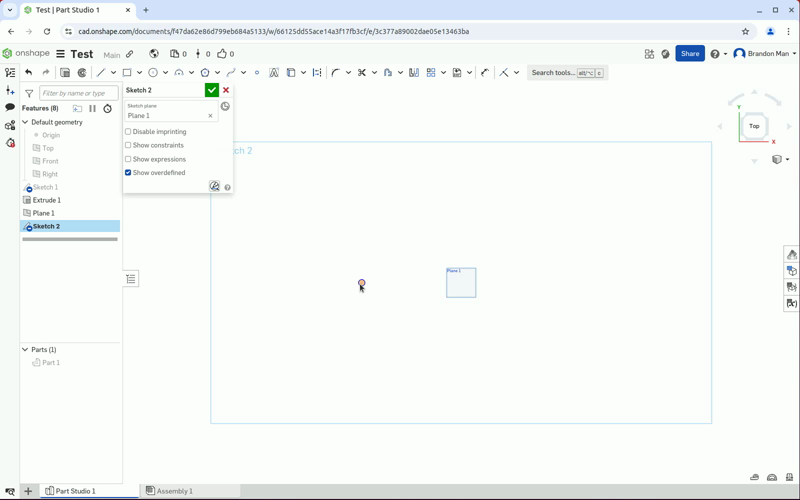
scroll(6)
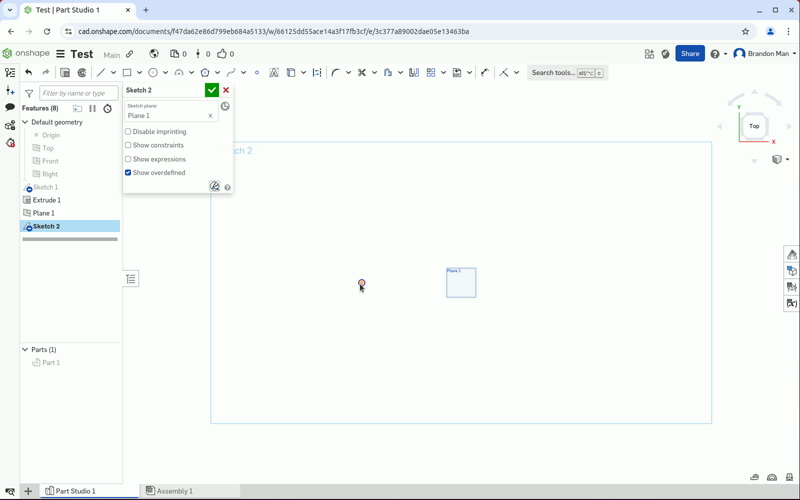
scroll(6)
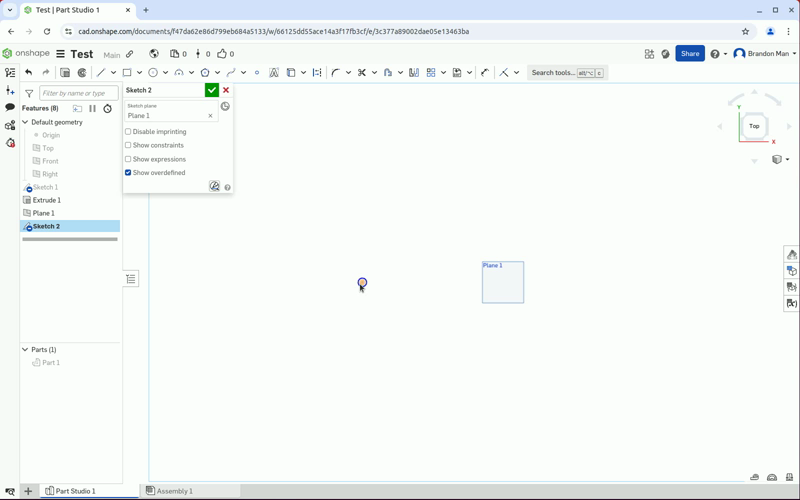
scroll(6)
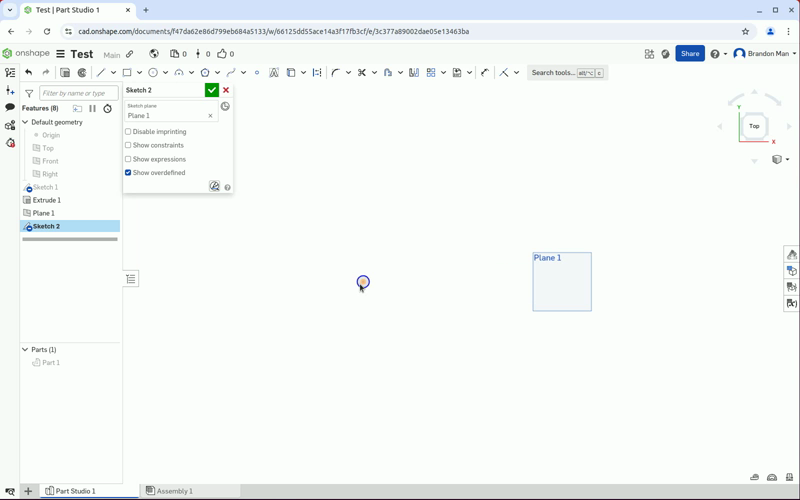
scroll(6)
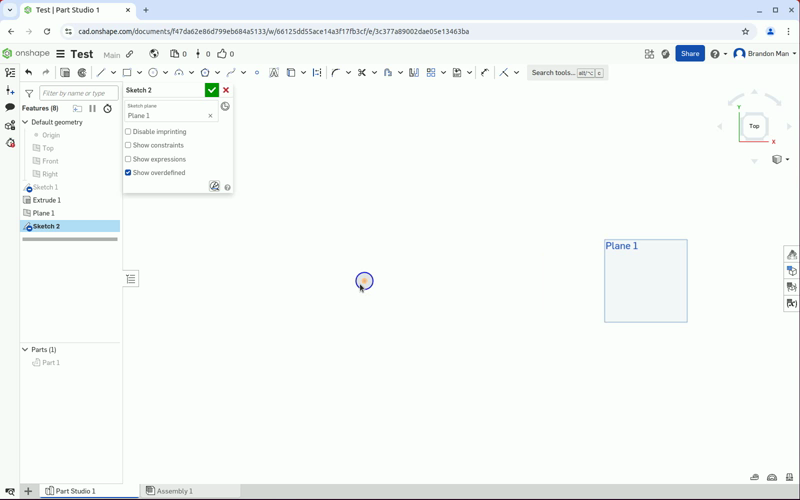
scroll(6)
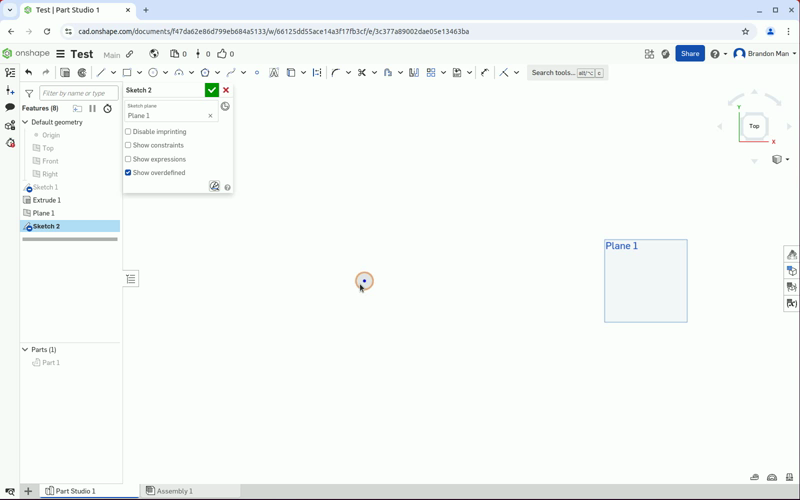
scroll(6)
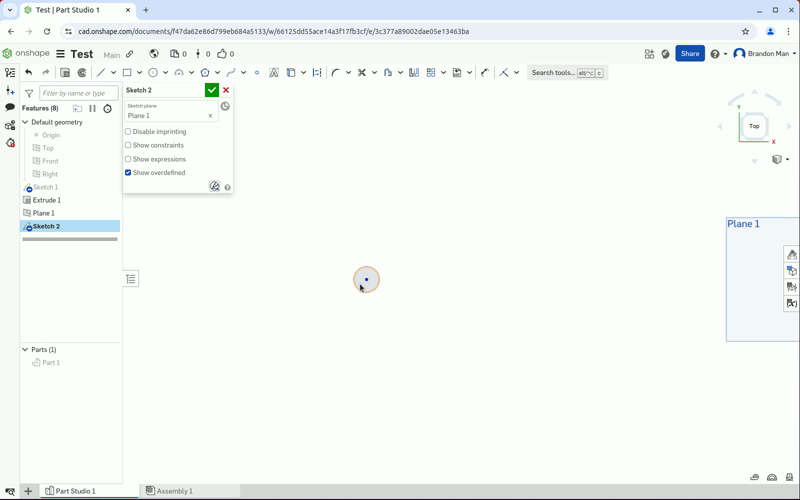
scroll(6)
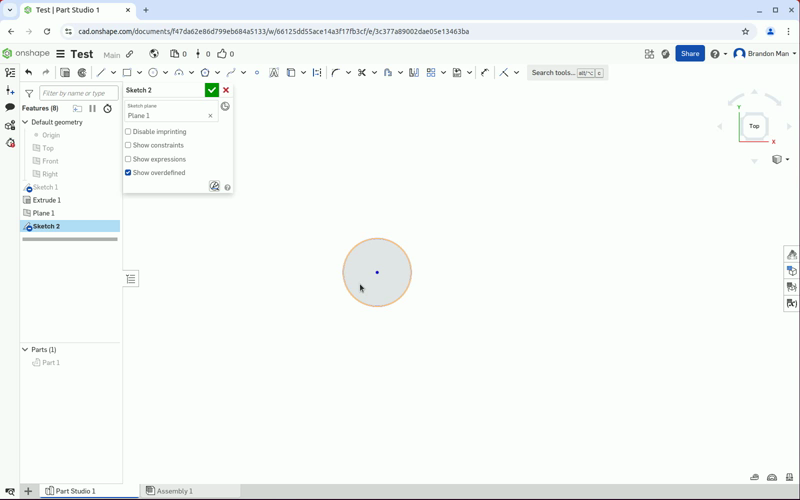
click(360, 283)
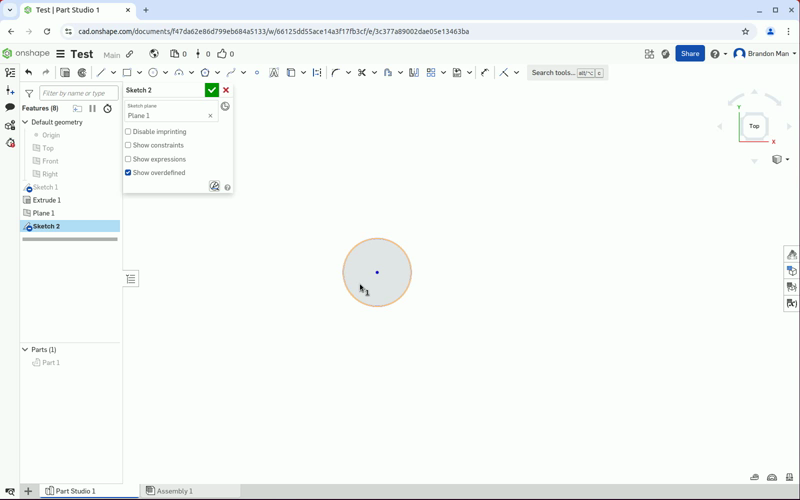
scroll(-6)
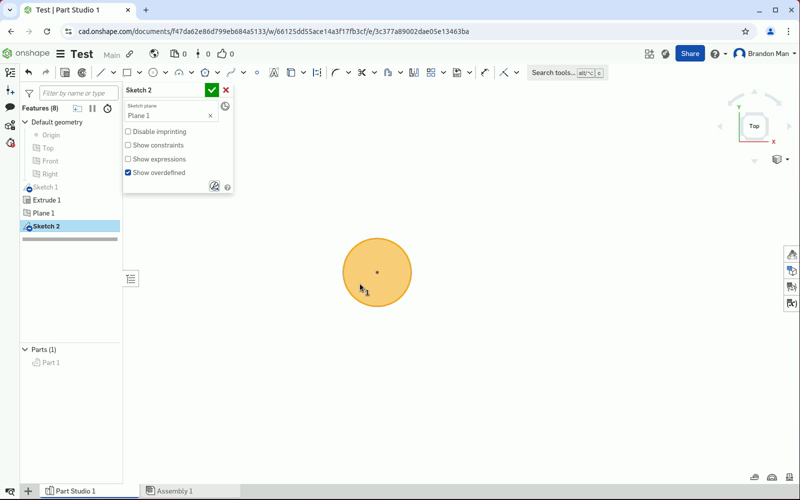
scroll(-6)
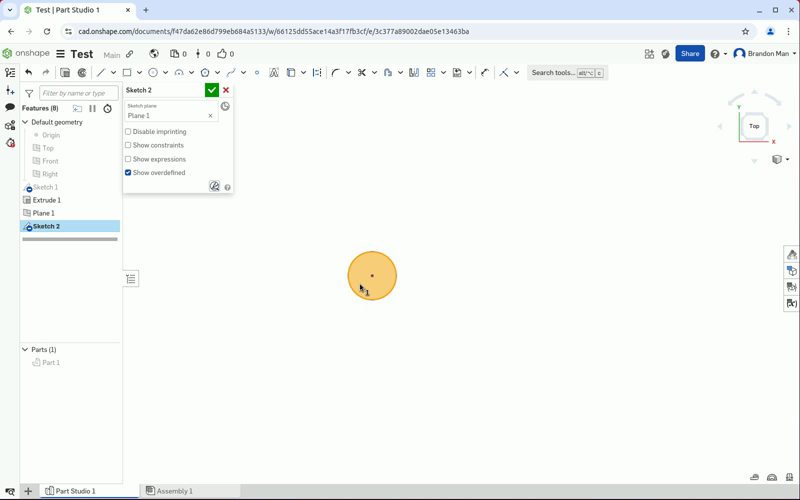
scroll(-6)
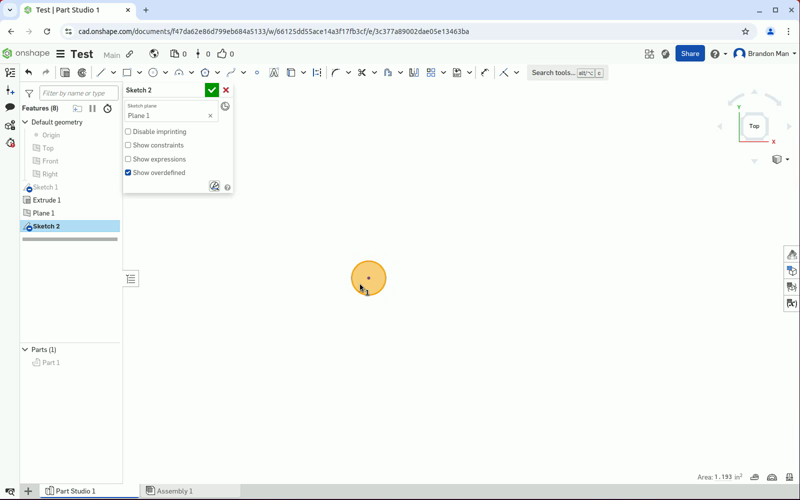
scroll(-6)
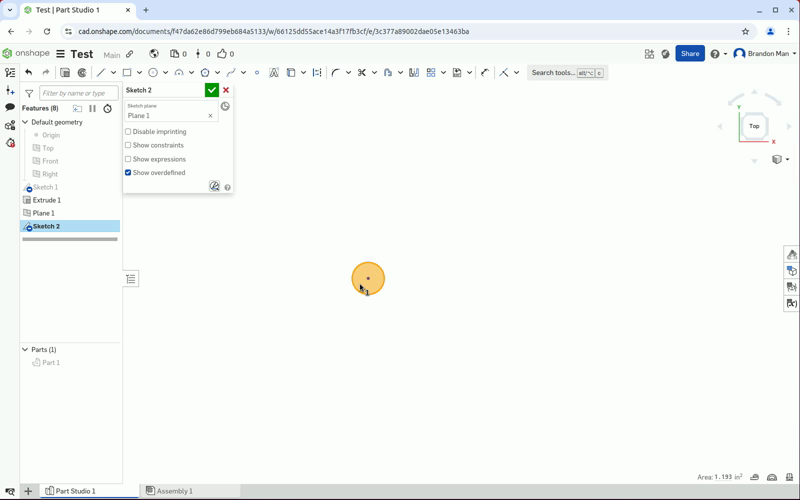
scroll(-6)
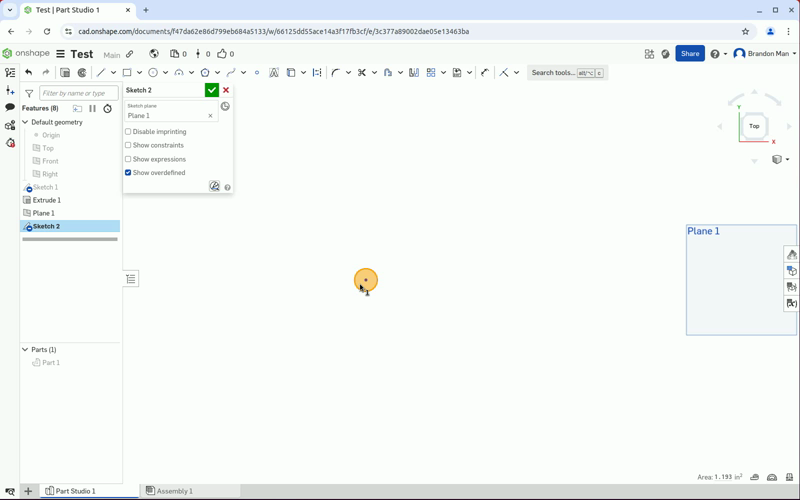
scroll(-6)
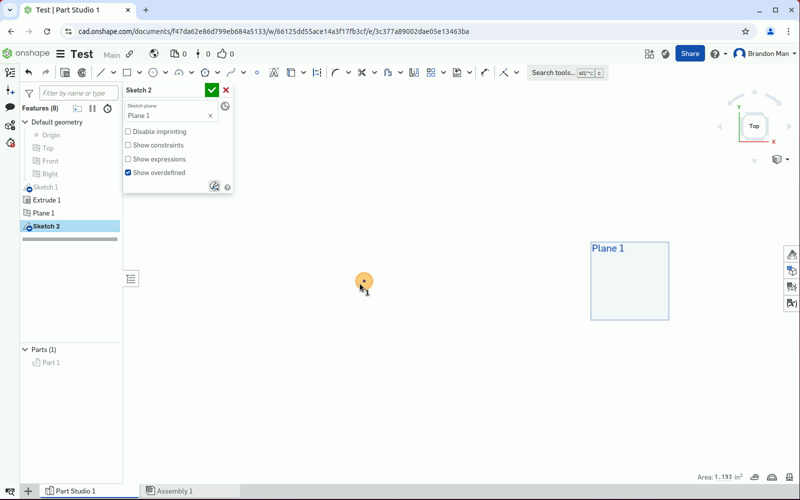
scroll(-6)
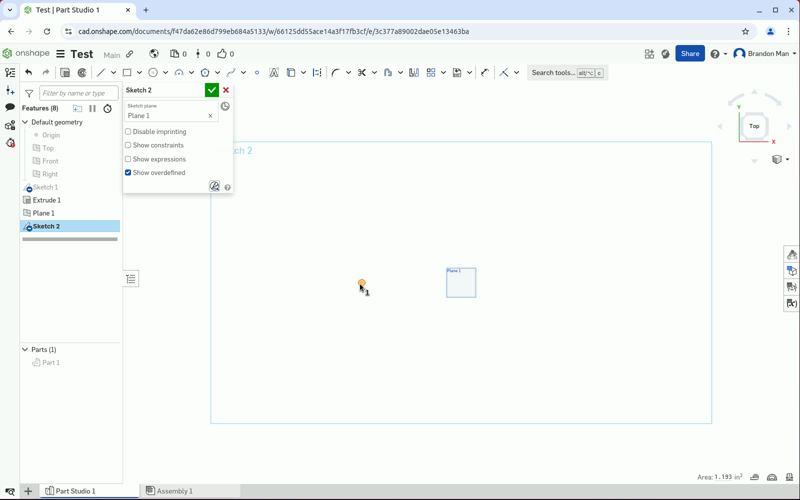
mouse_move(73, 352)
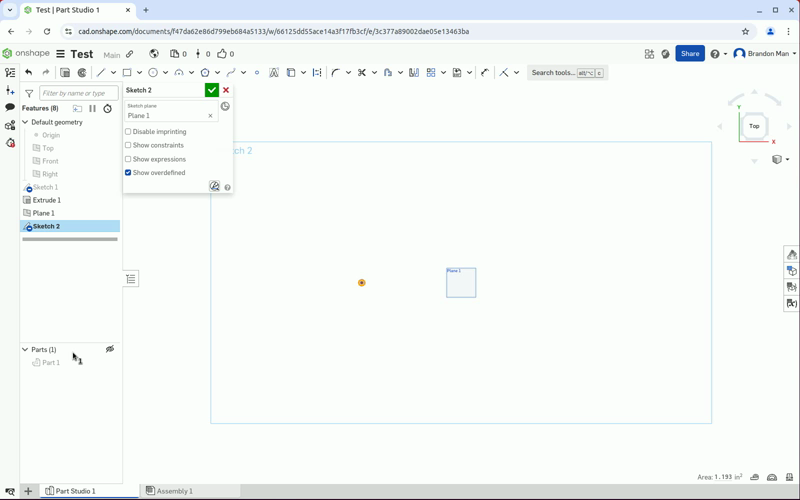
key(shift+y)
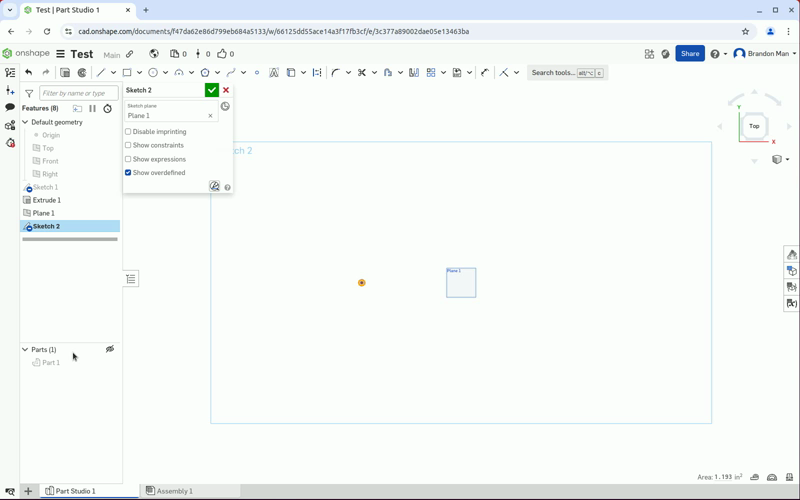
key(shift+e)
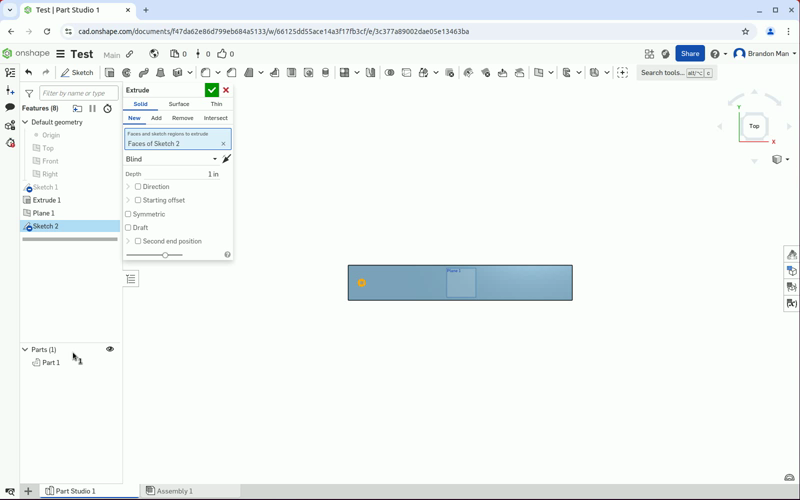
mouse_move(143, 106)
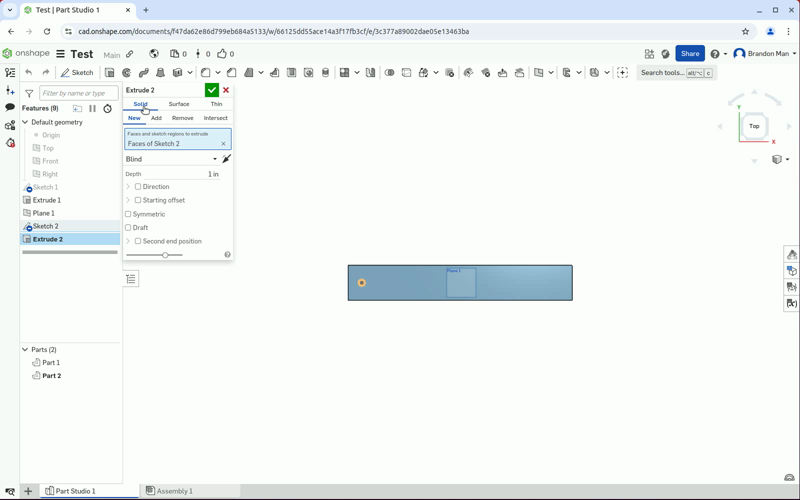
click(143, 106)
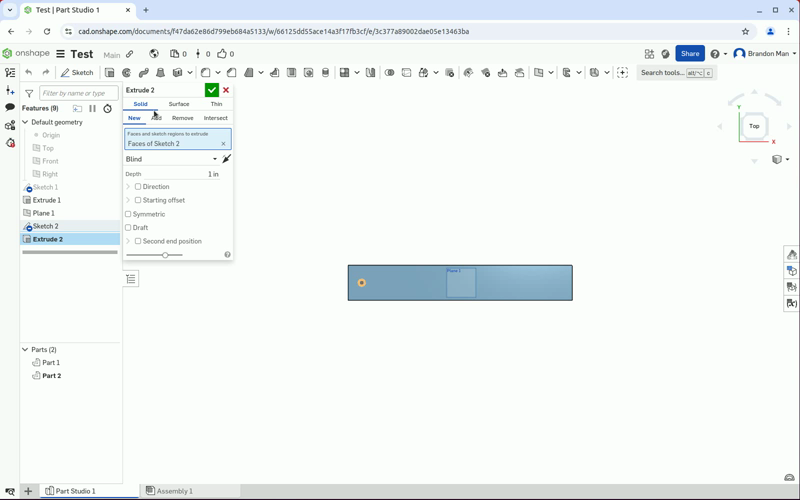
mouse_move(186, 120)
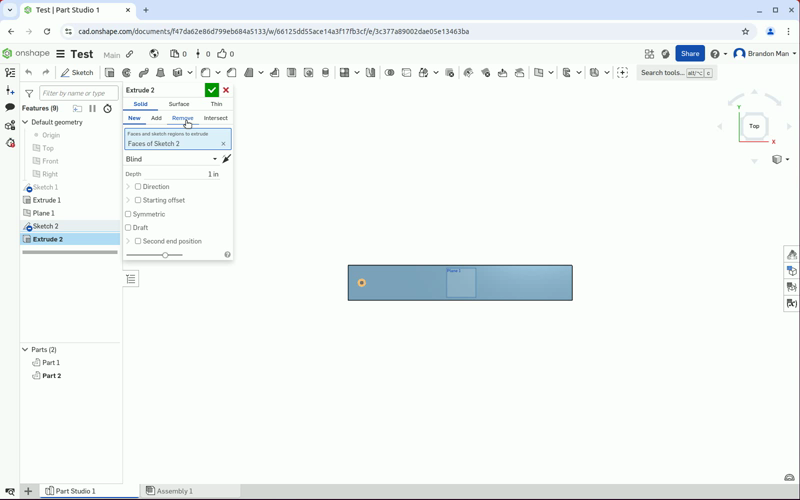
click(186, 120)
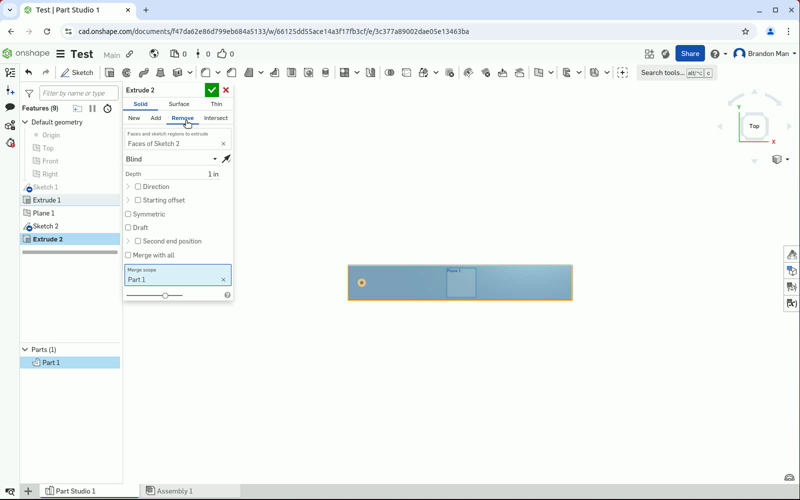
key(tab, 4)
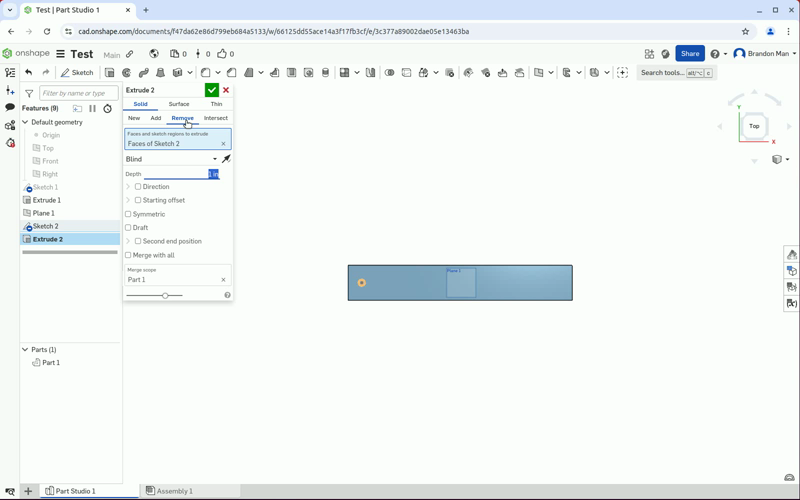
text(1.926)
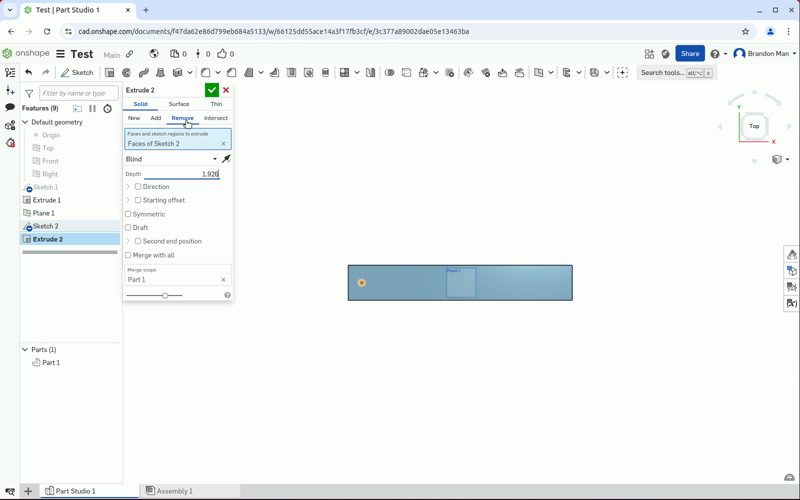
key(tab, 6)
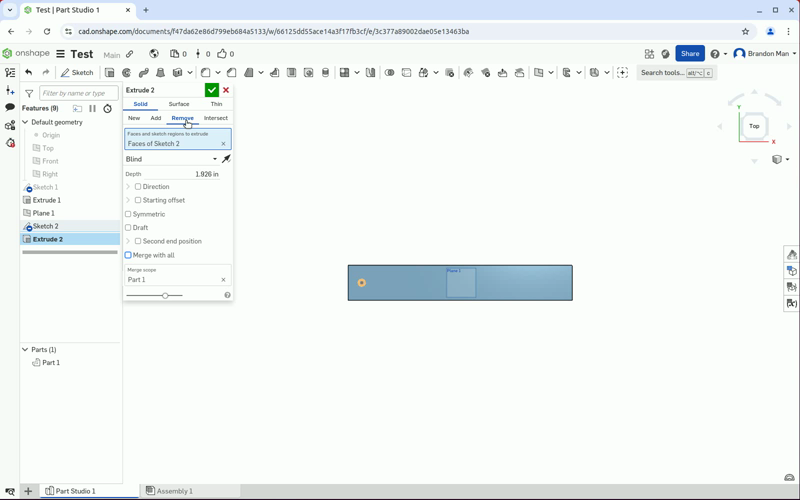
key(space)
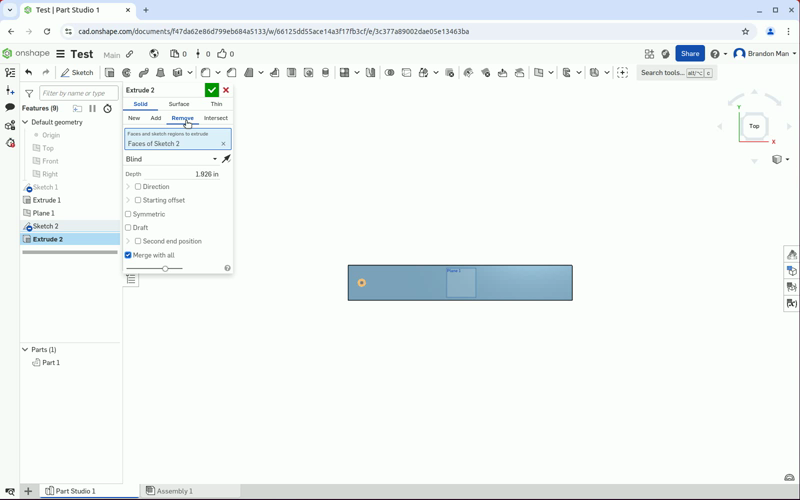
key(enter)
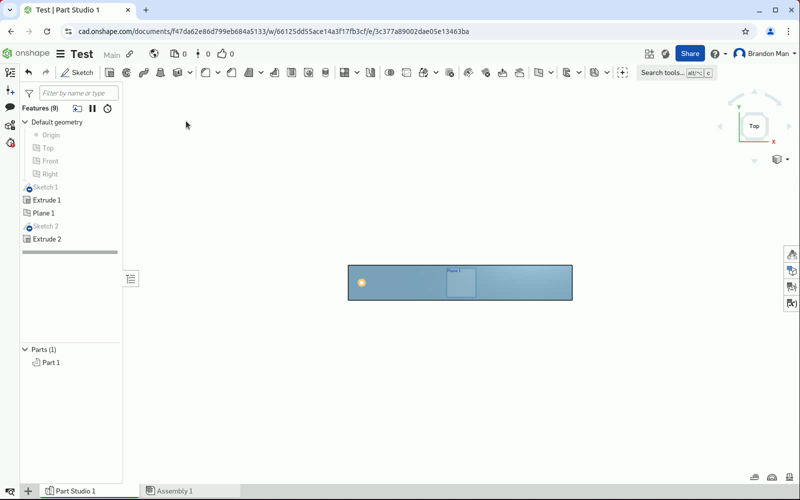
key(shift+h)
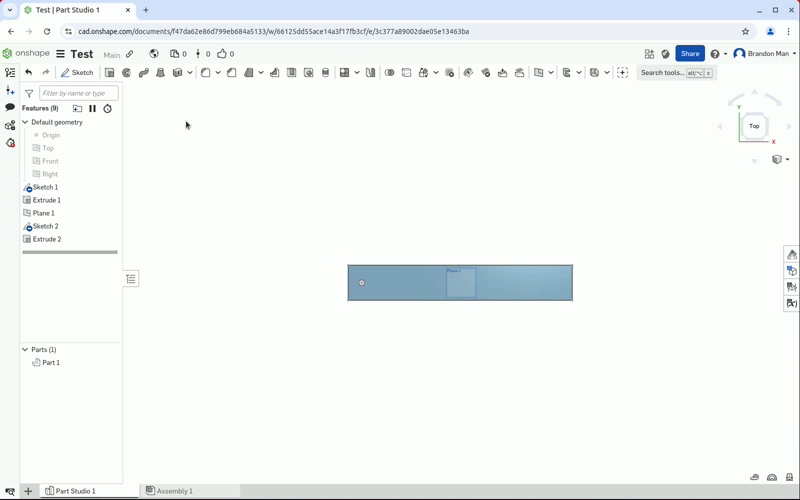
key(shift+h)
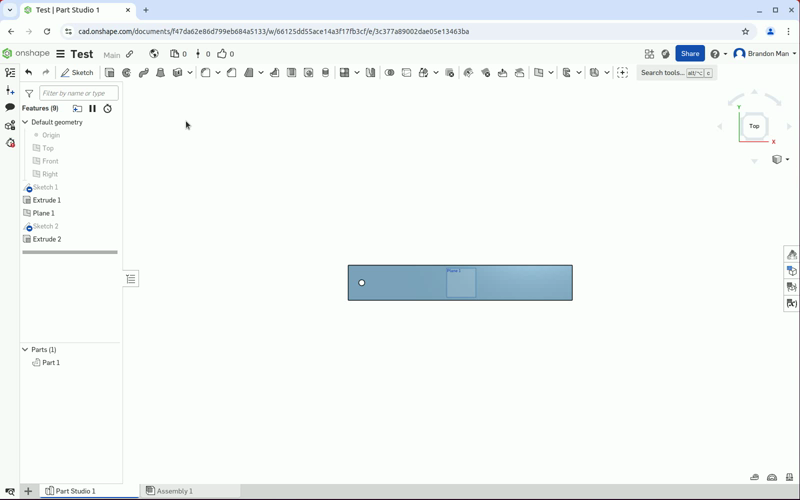
mouse_move(73, 189)
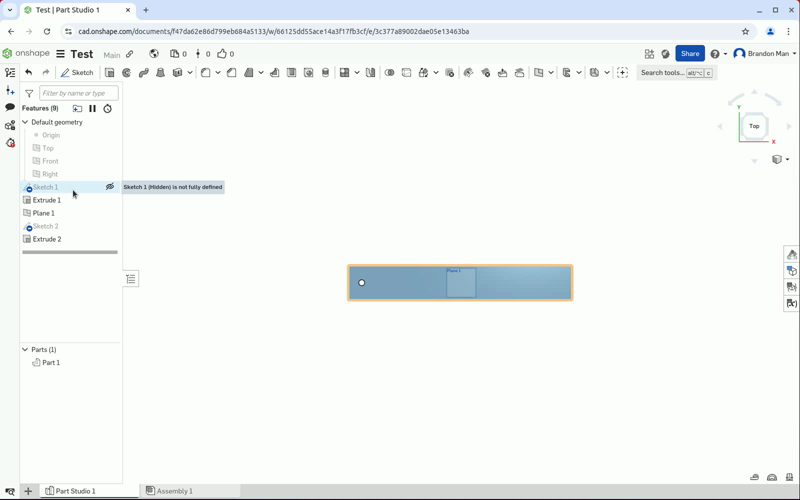
click(73, 189)
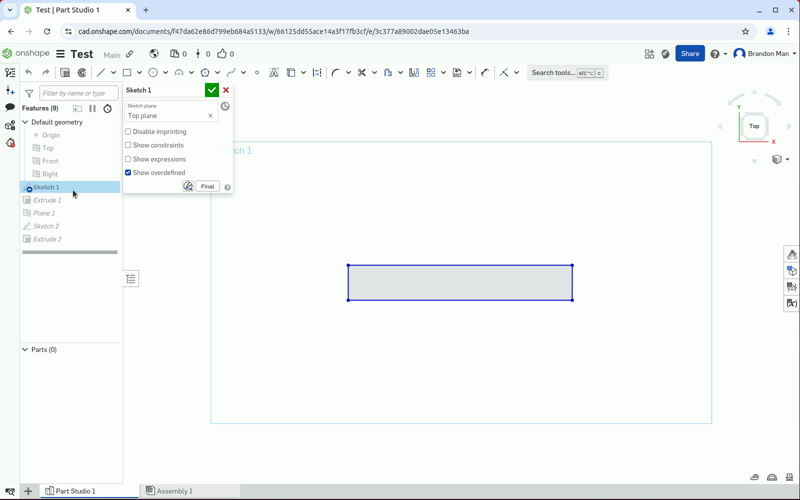
mouse_move(229, 92)
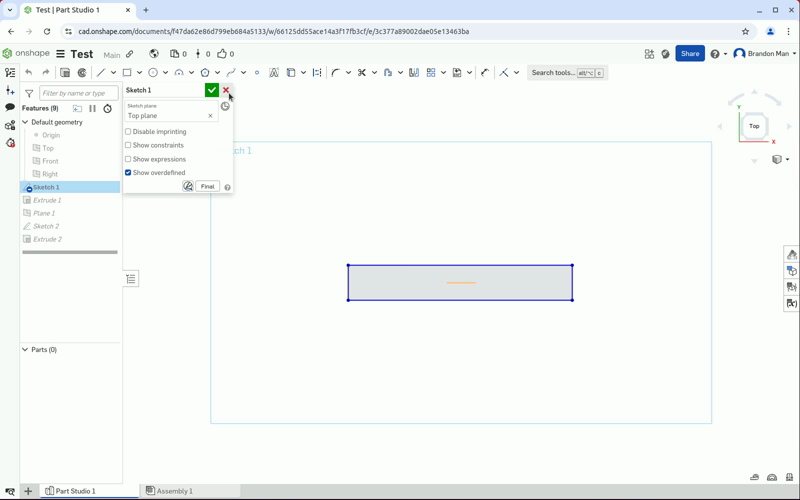
click(229, 92)
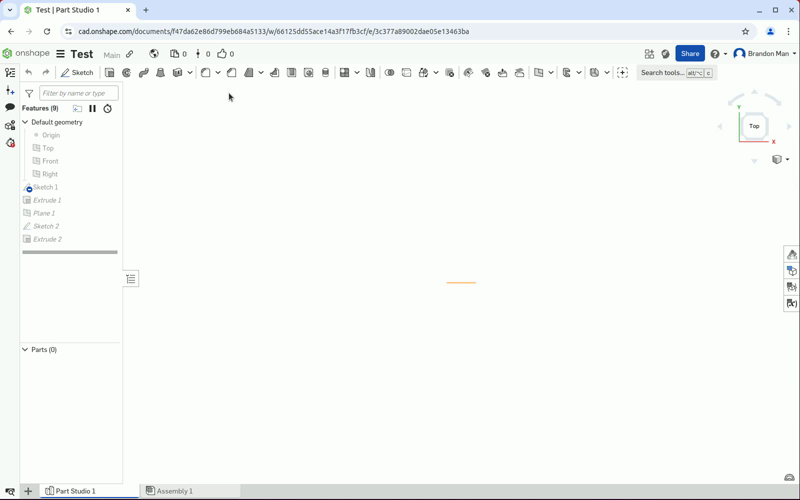
key(shift+s)
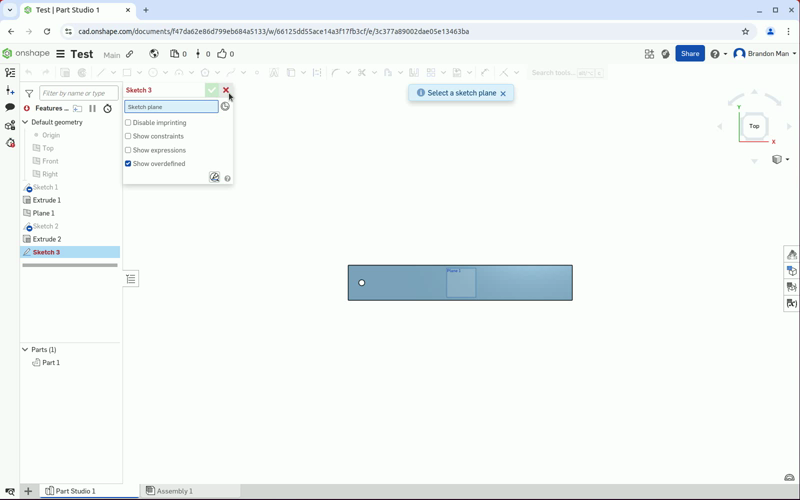
mouse_move(73, 215)
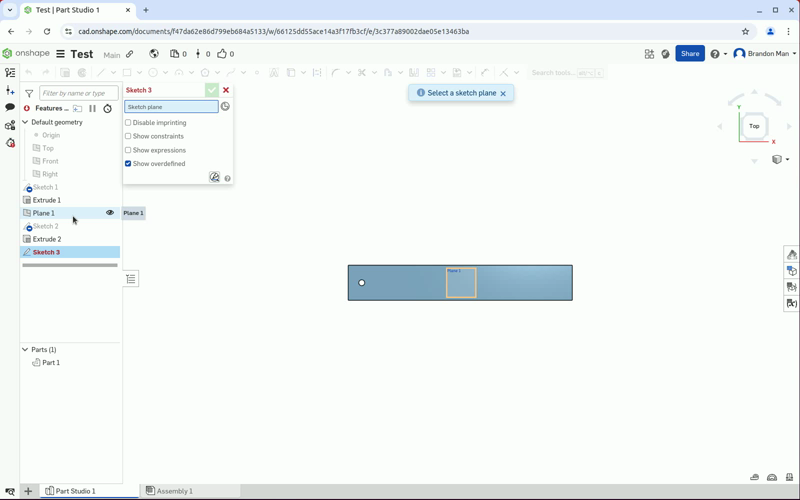
click(73, 215)
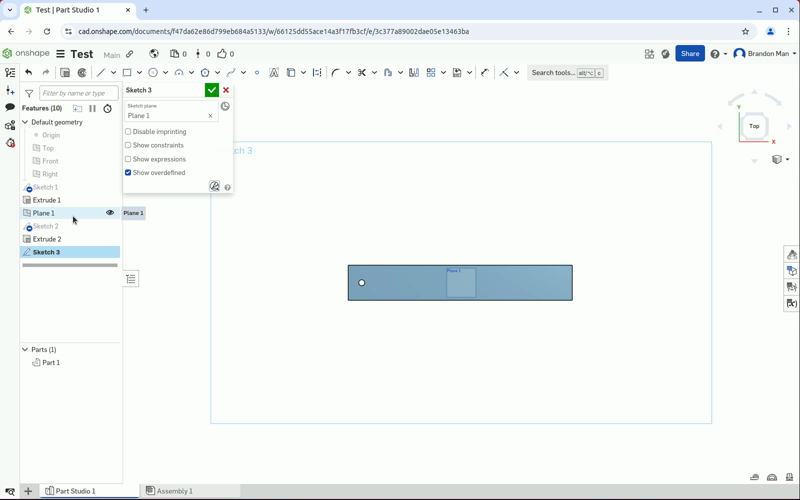
mouse_move(73, 352)
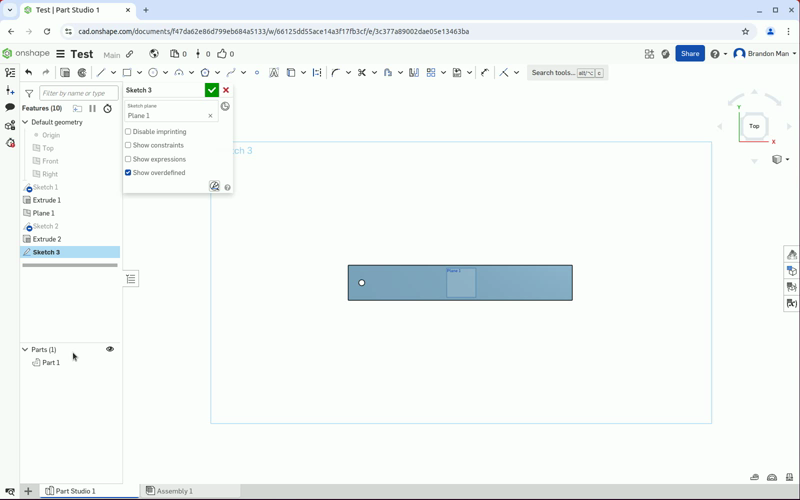
key(y)
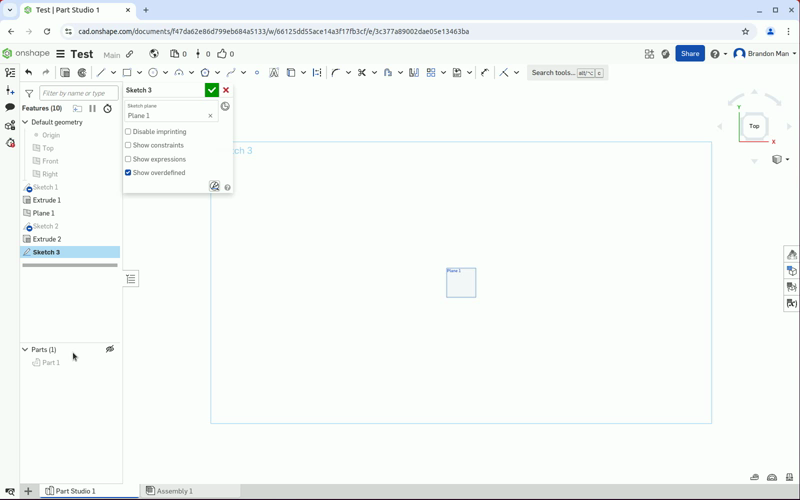
key(c)
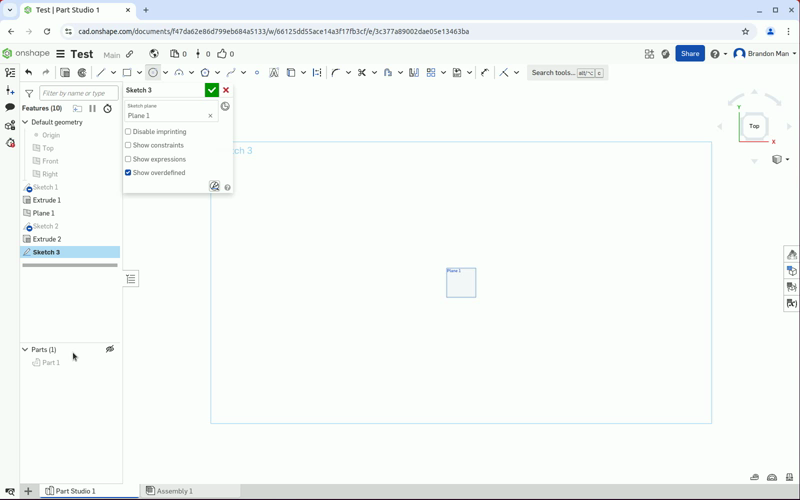
key_down(shift)
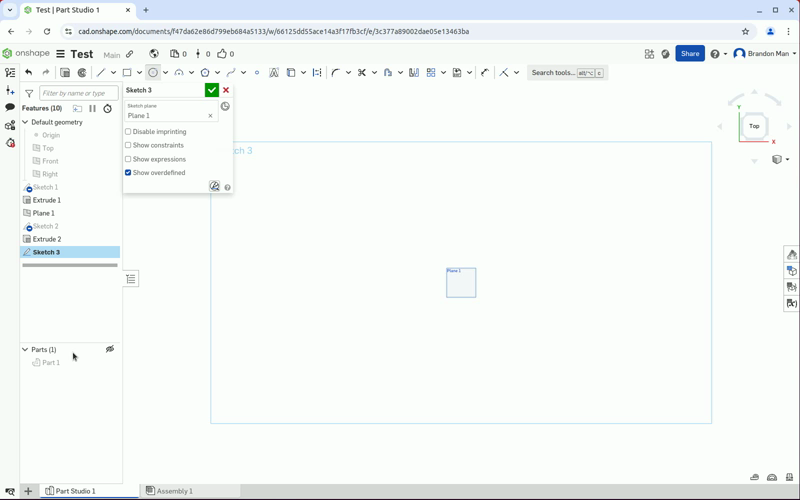
mouse_move(559, 282)
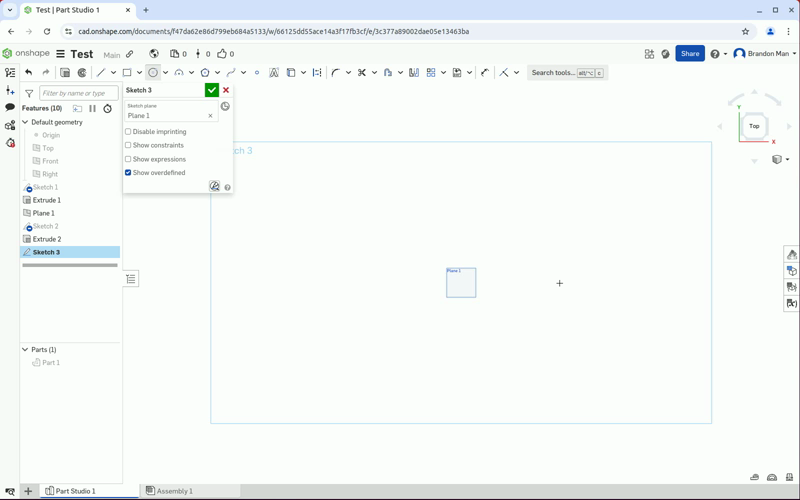
click(559, 282)
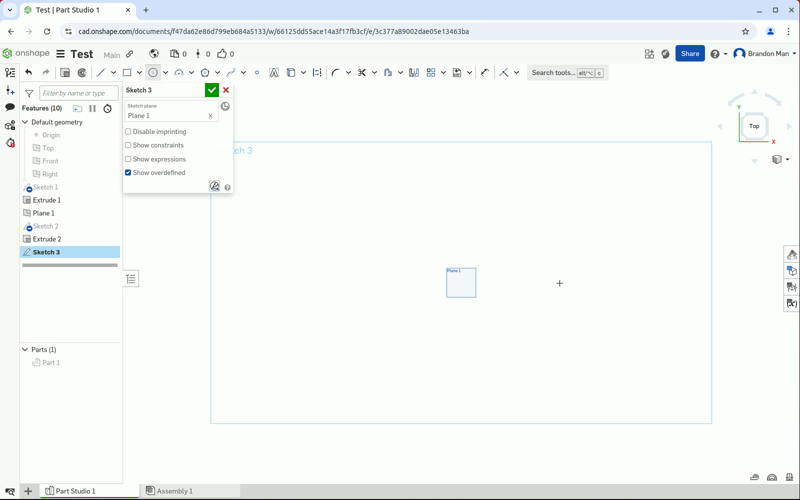
key_up(shift)
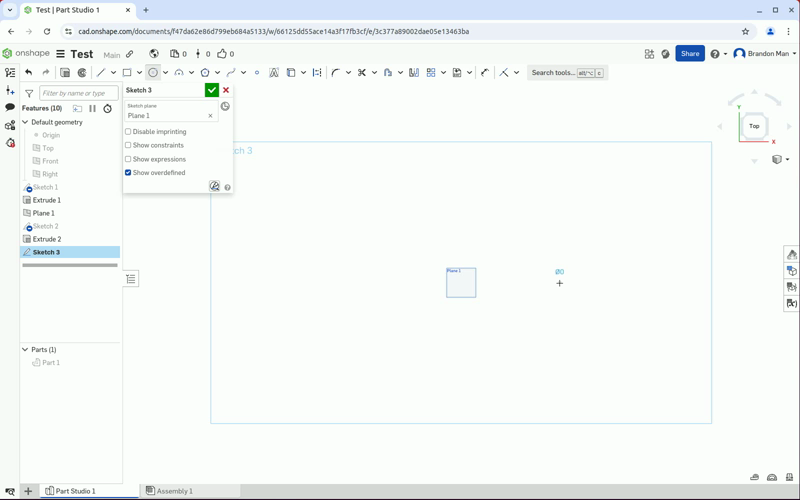
mouse_move(562, 282)
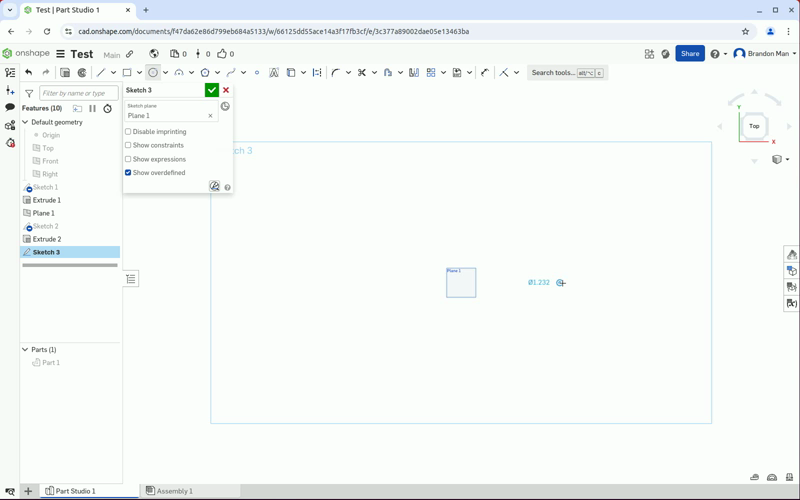
click(562, 282)
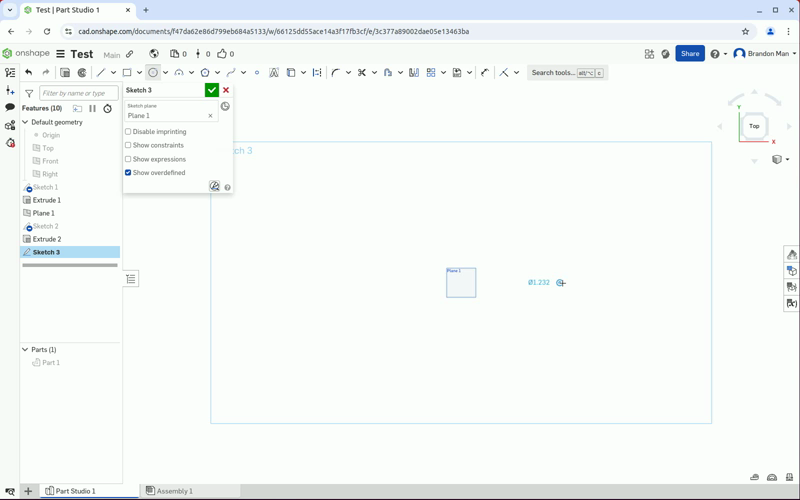
key(esc)
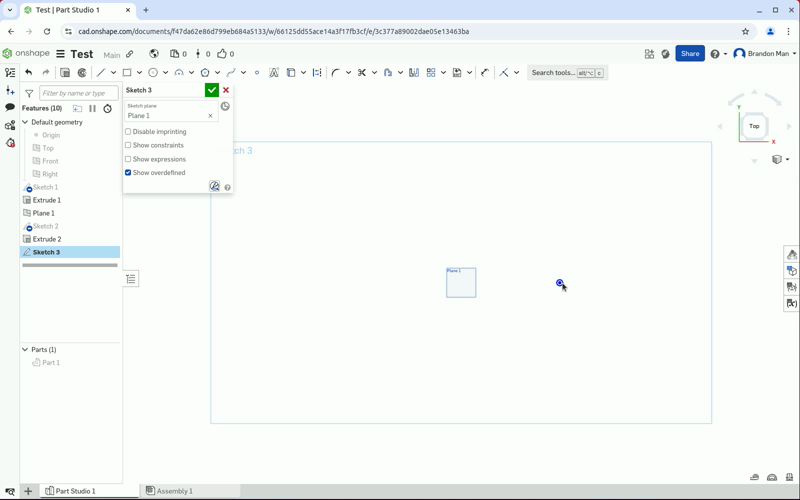
mouse_move(562, 282)
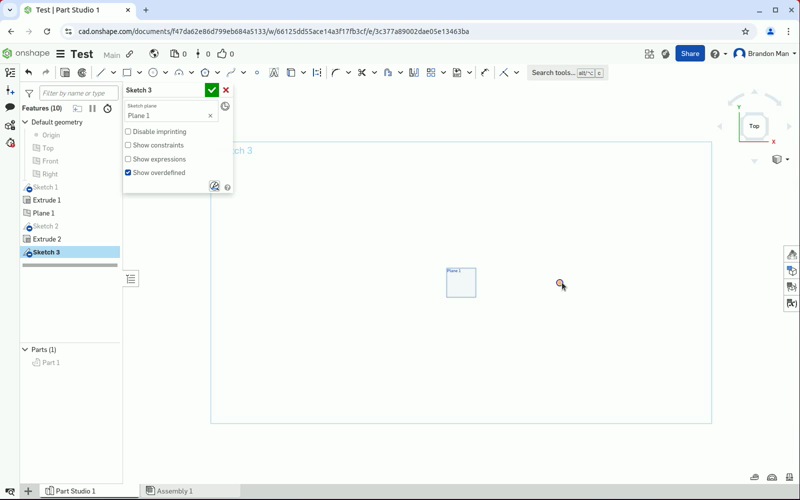
scroll(6)
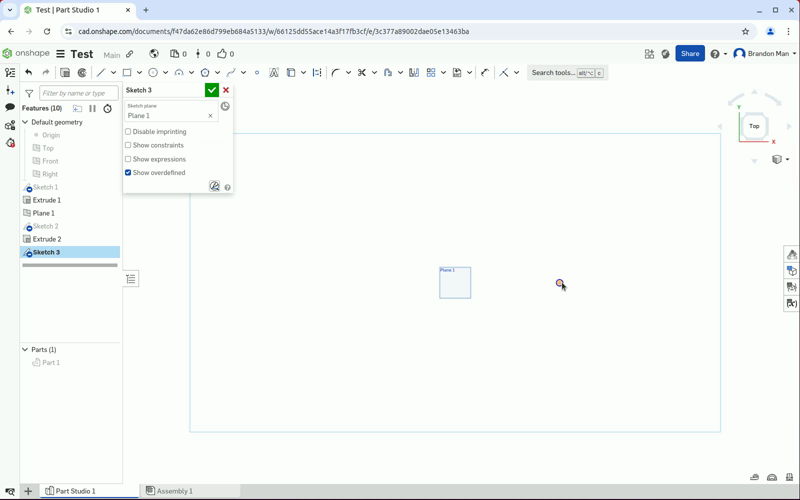
scroll(6)
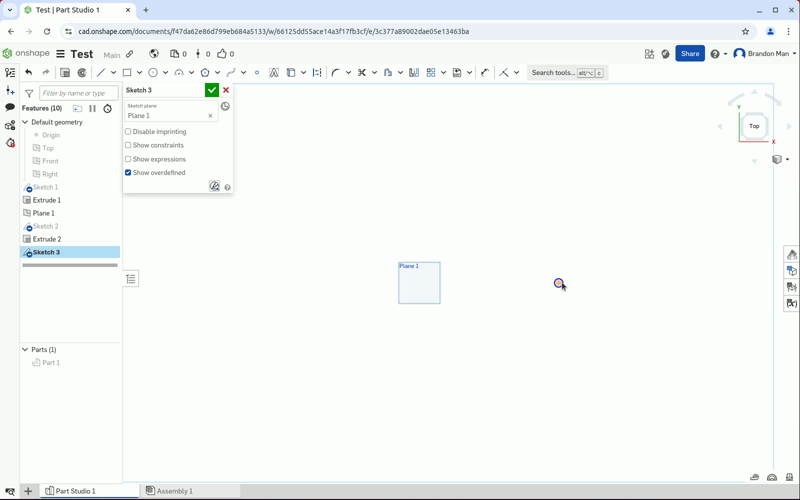
scroll(6)
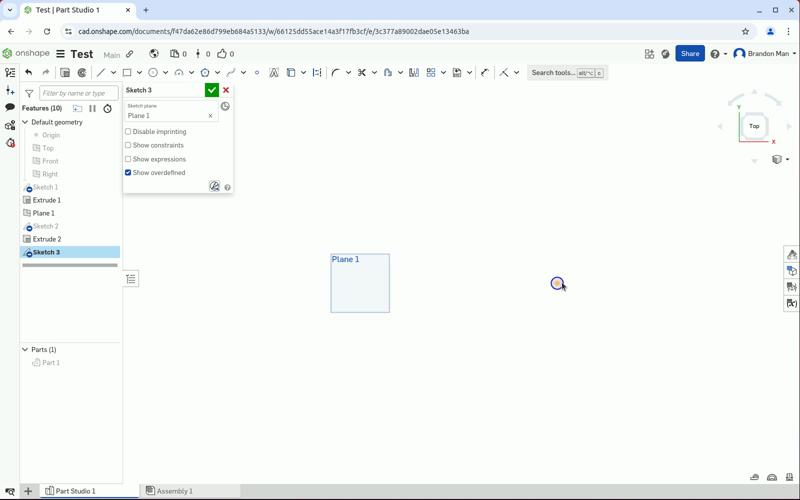
scroll(6)
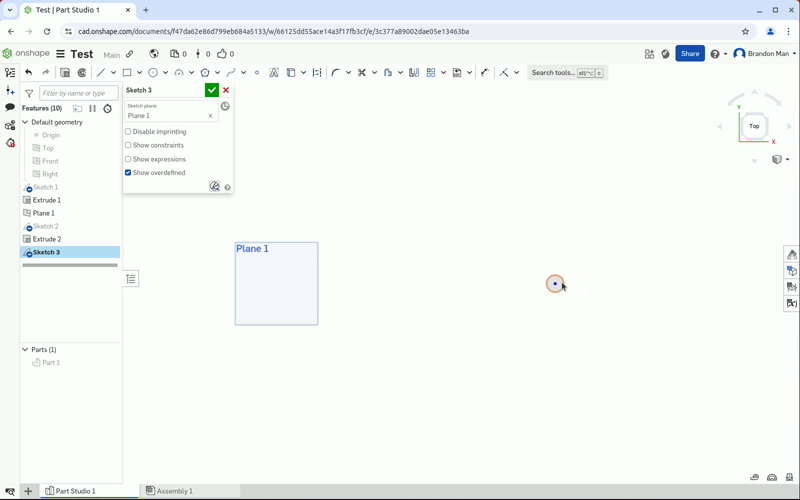
scroll(6)
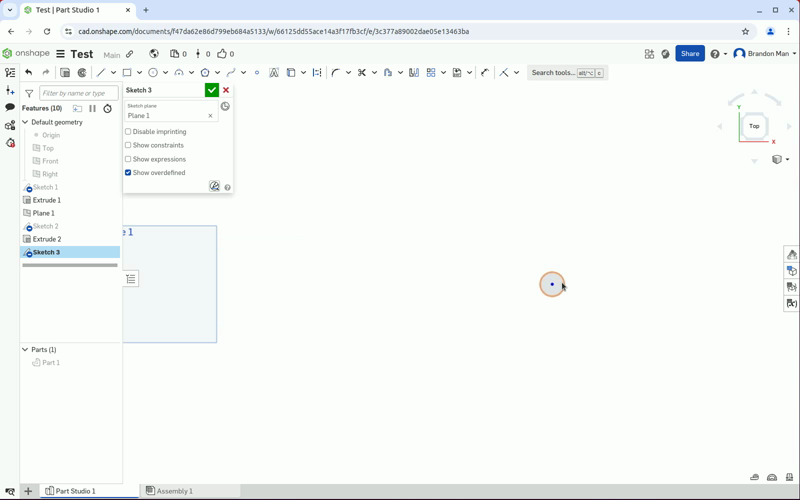
scroll(6)
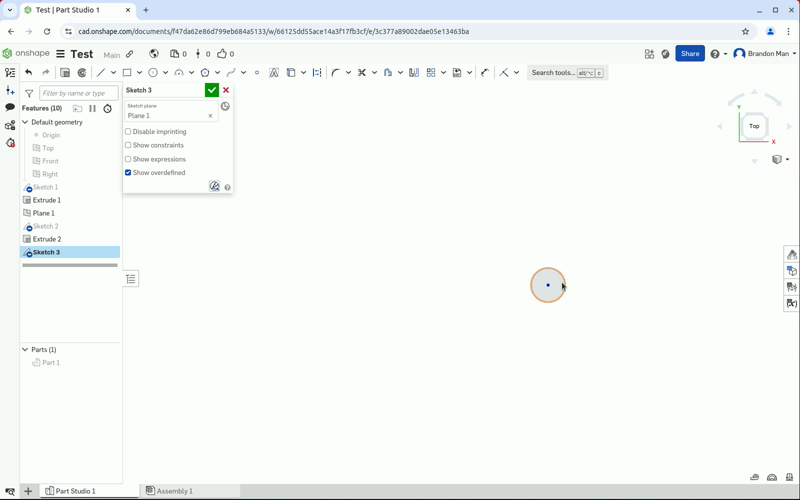
scroll(6)
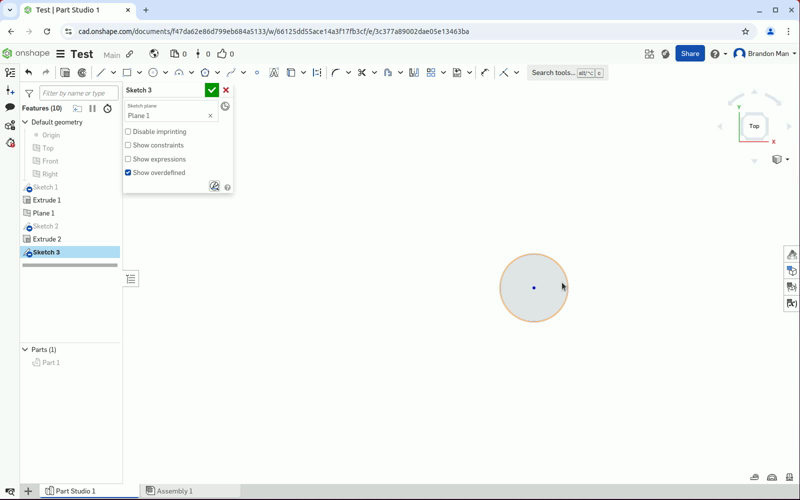
click(562, 282)
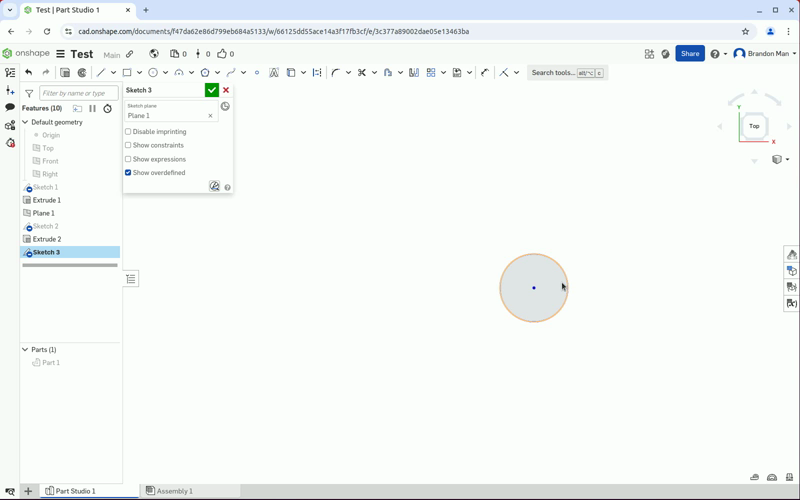
scroll(-6)
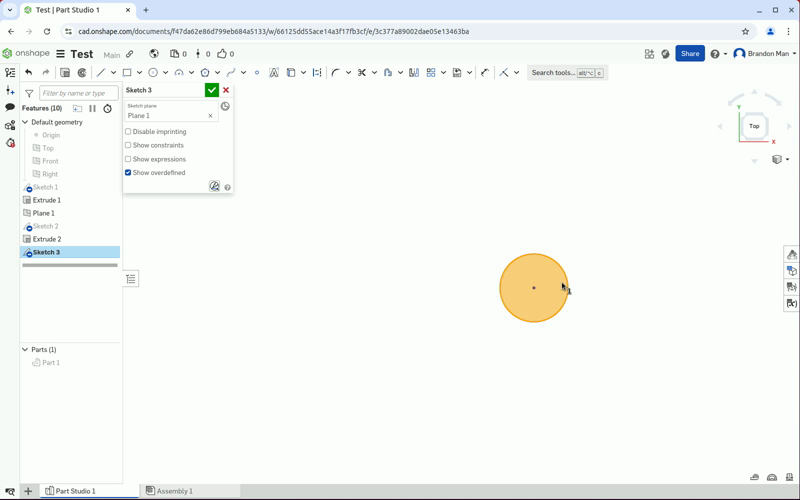
scroll(-6)
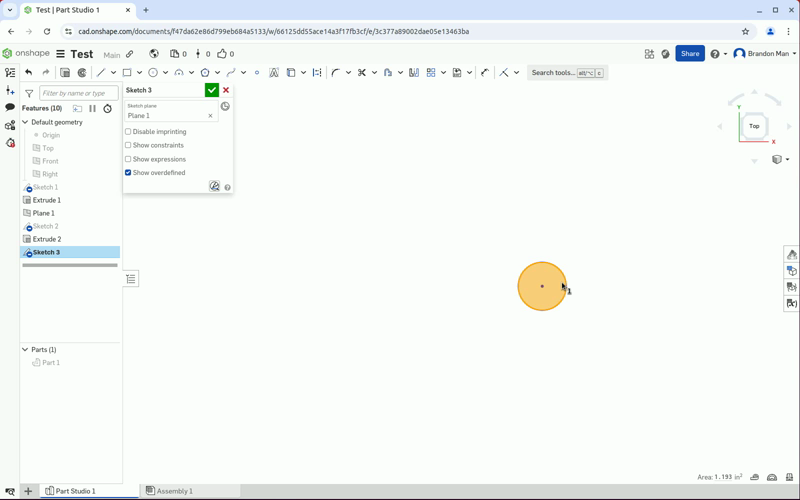
scroll(-6)
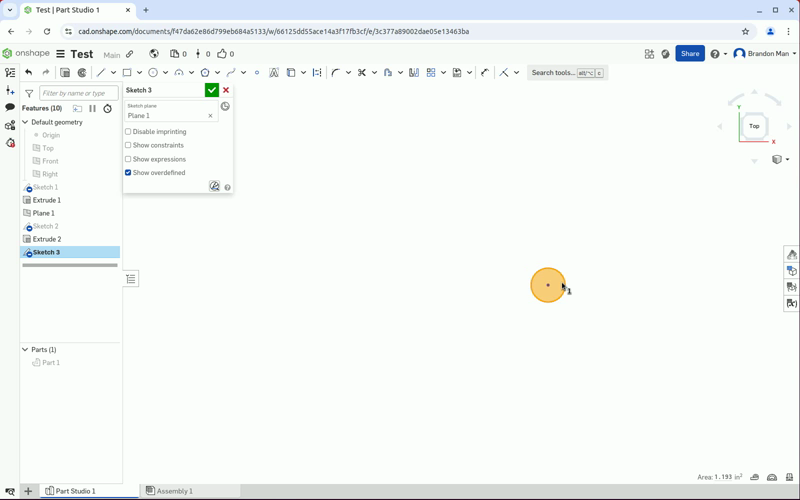
scroll(-6)
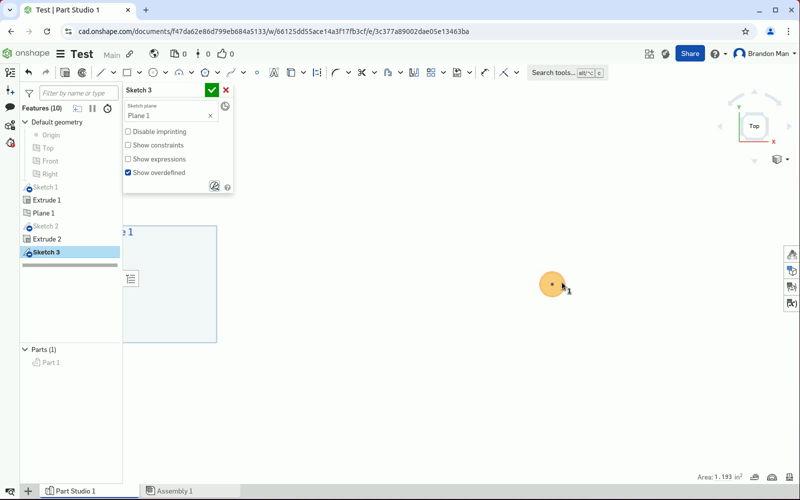
scroll(-6)
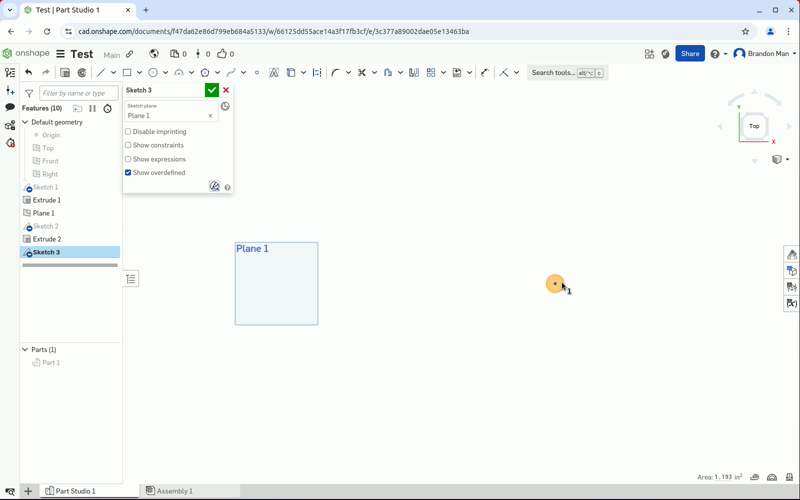
scroll(-6)
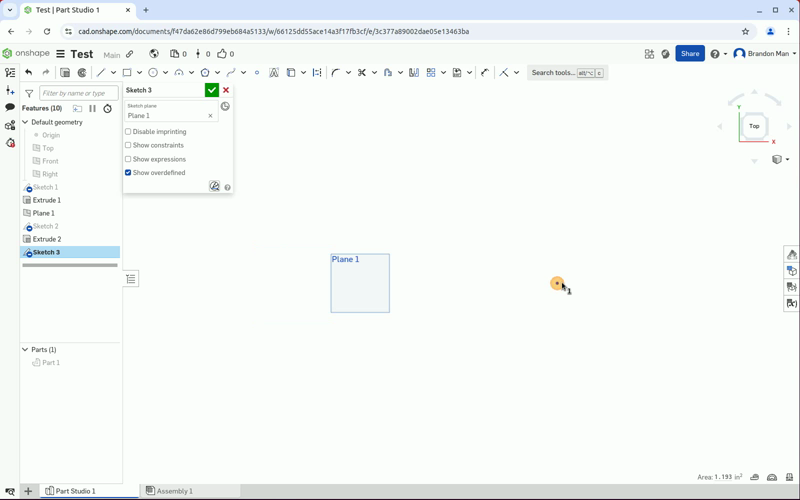
scroll(-6)
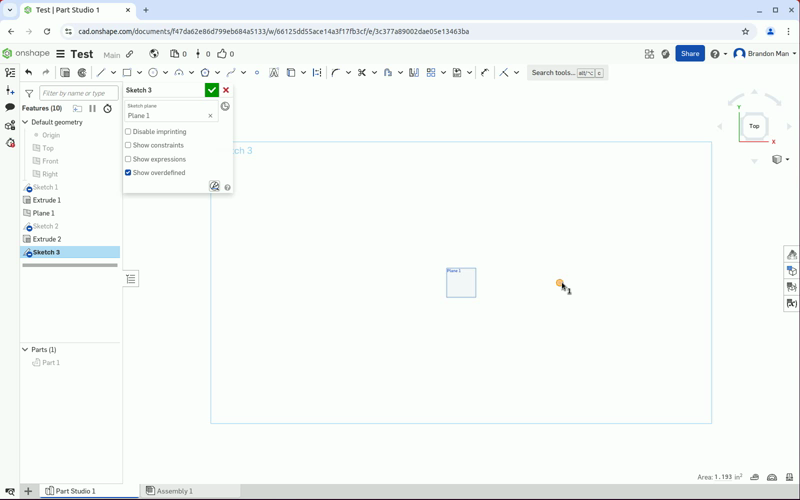
mouse_move(73, 352)
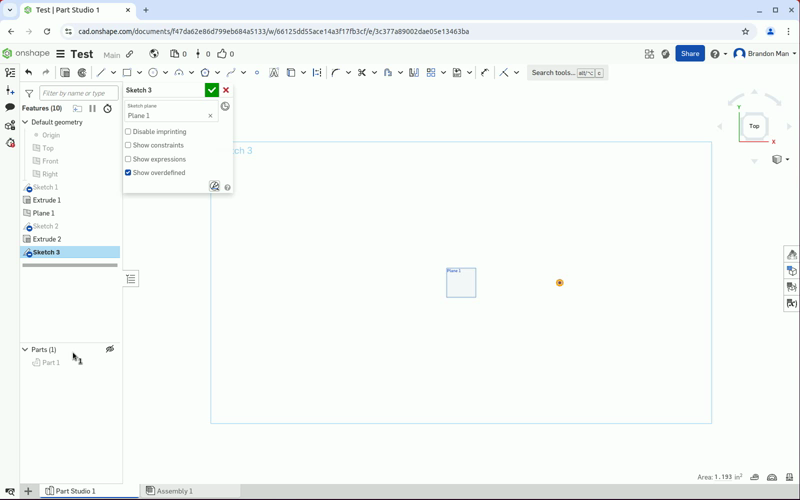
key(shift+y)
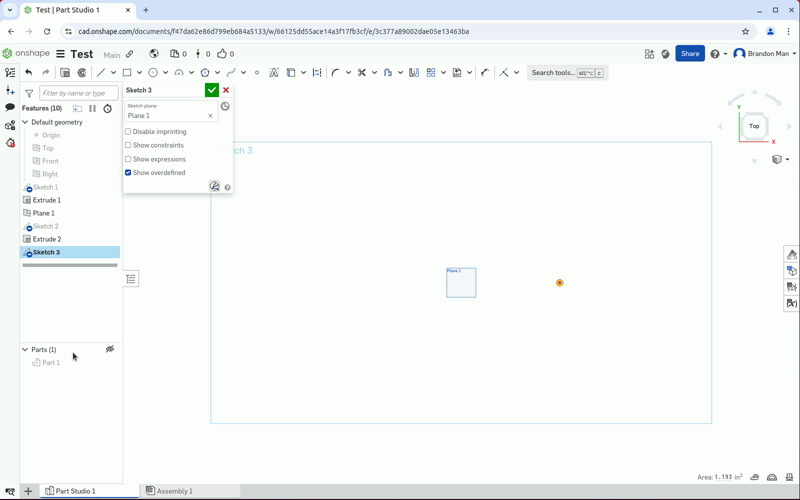
key(shift+e)
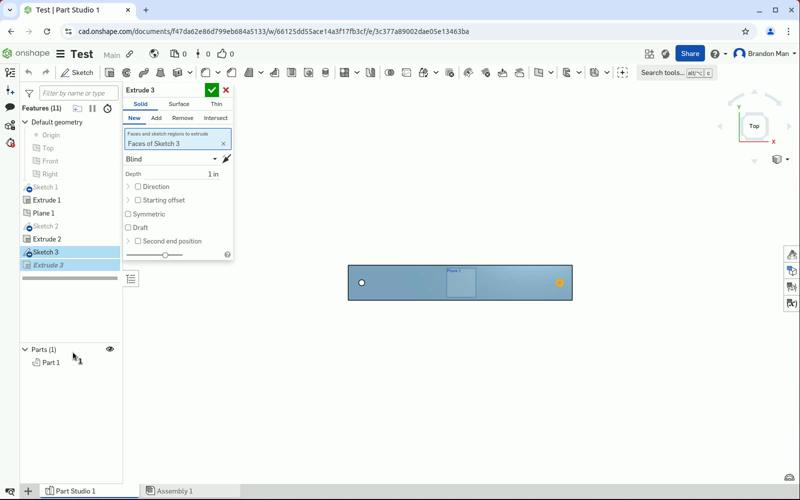
mouse_move(143, 106)
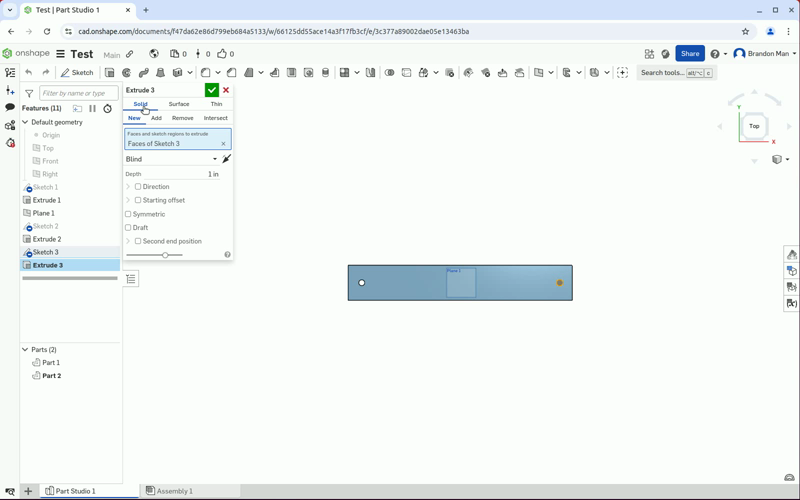
click(143, 106)
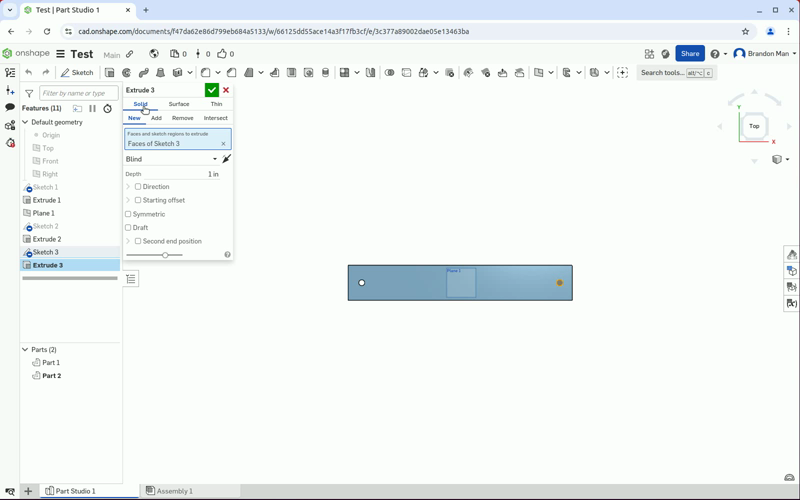
mouse_move(186, 120)
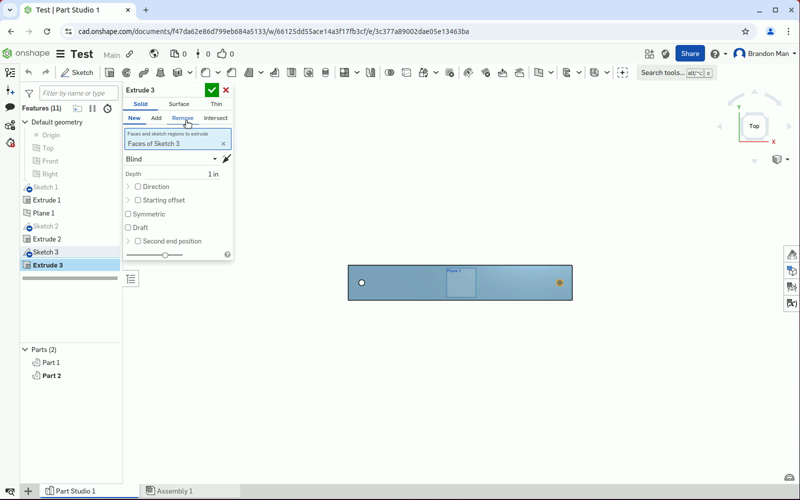
click(186, 120)
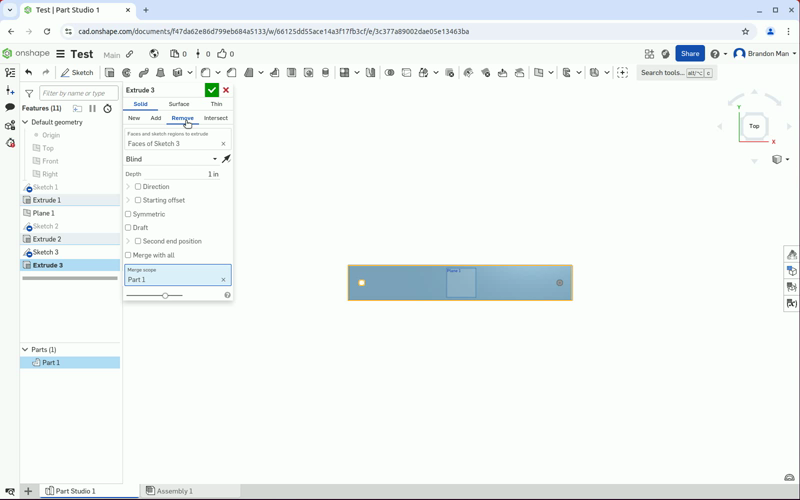
key(tab, 4)
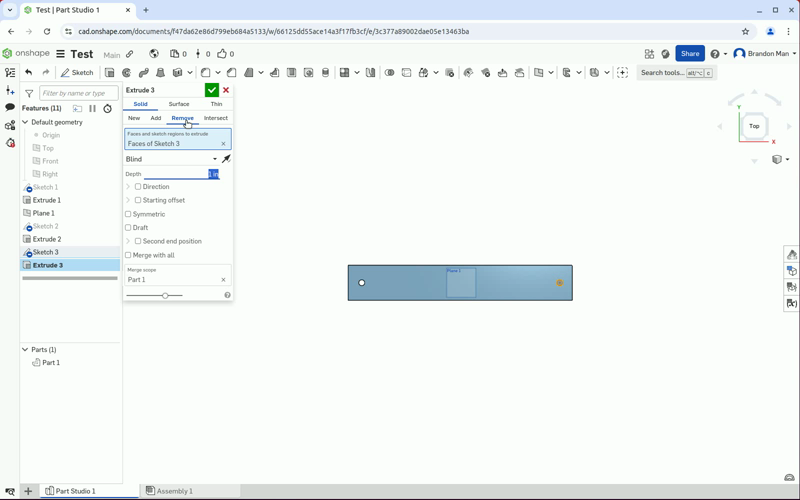
text(1.926)
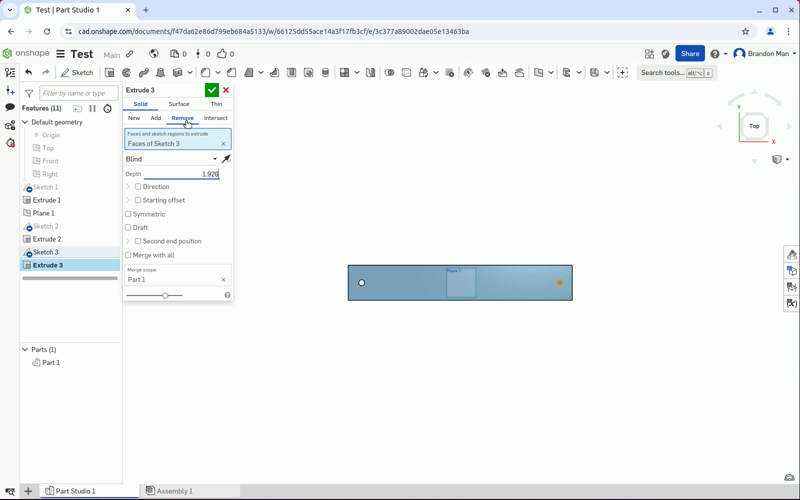
key(tab, 6)
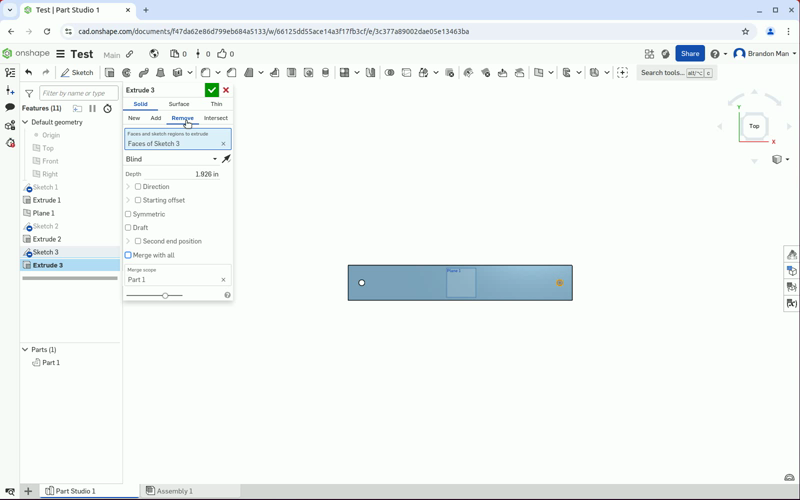
key(space)
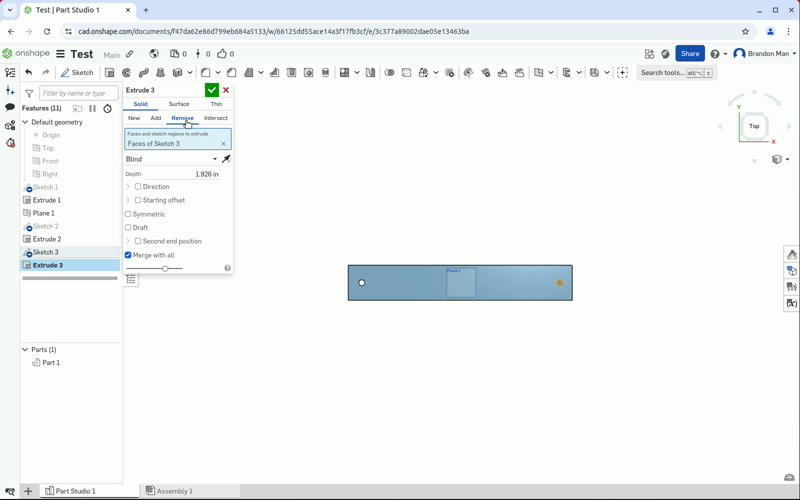
key(enter)
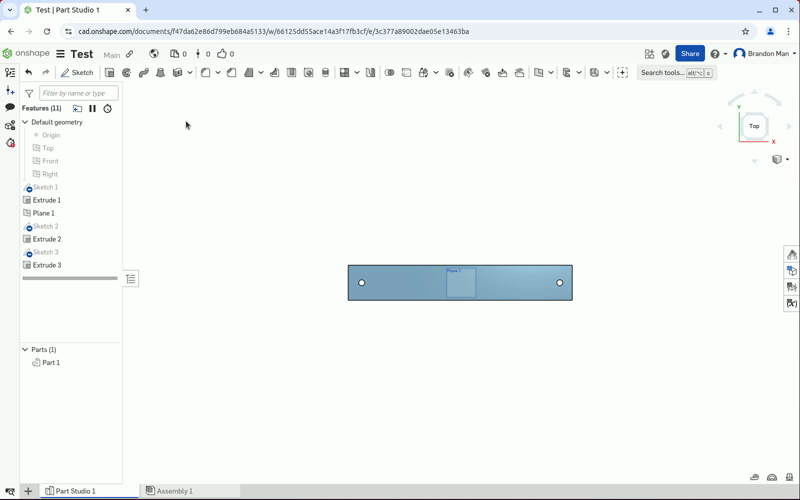
key(shift+h)
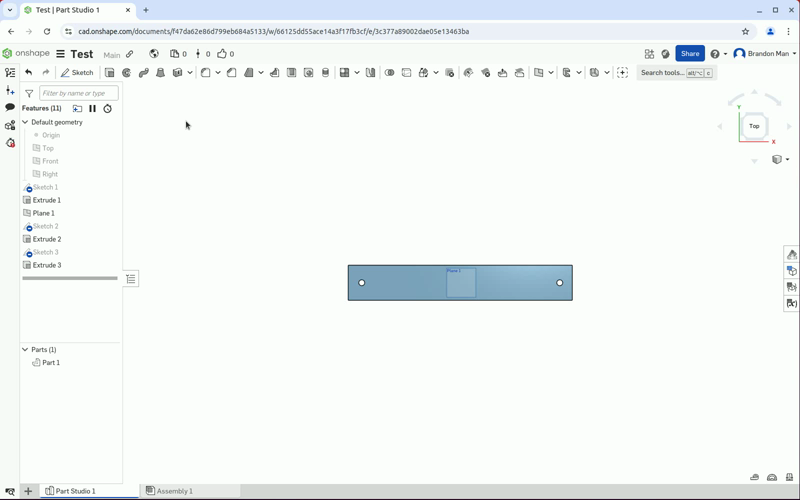
key(shift+h)
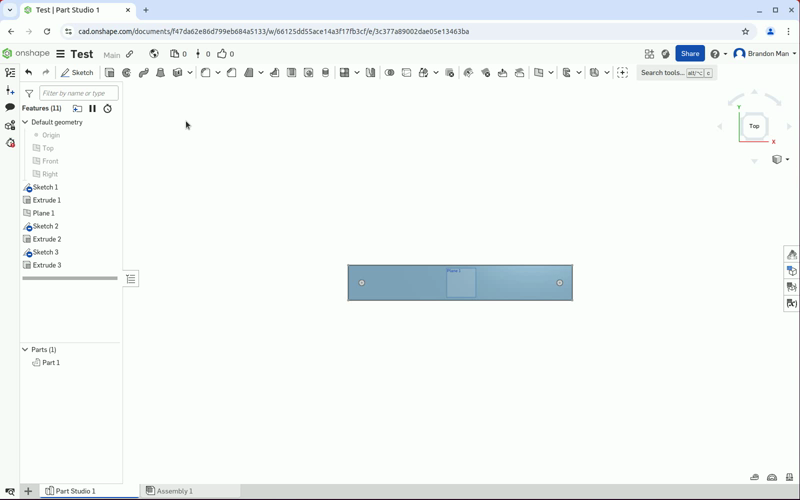
key(shift+7)
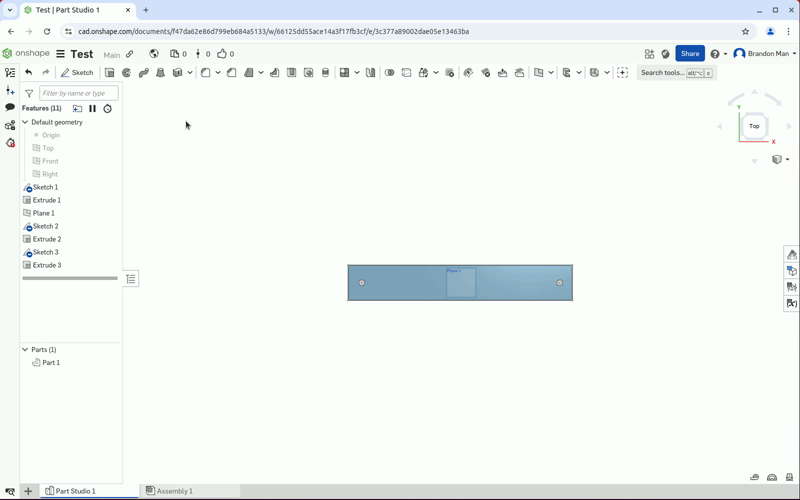
key(up, 3)
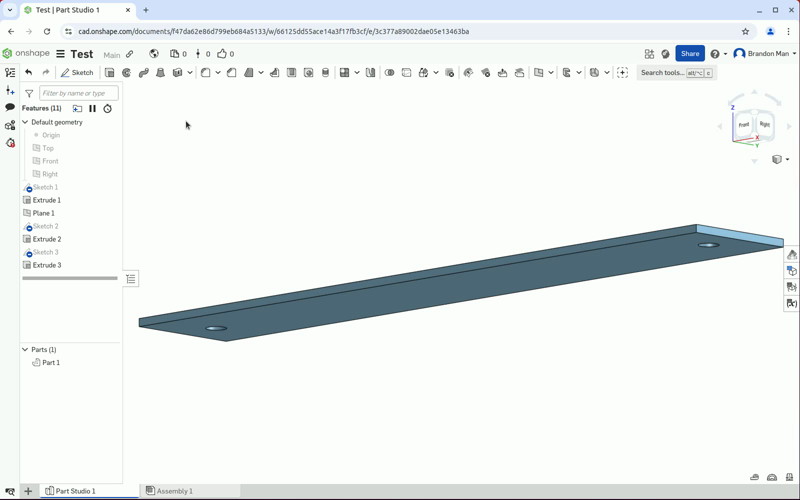
key(left, 3)
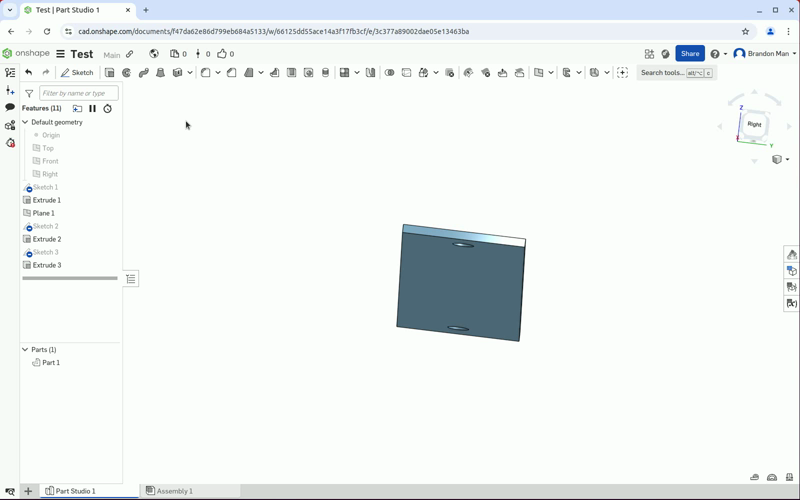
key(right, 3)
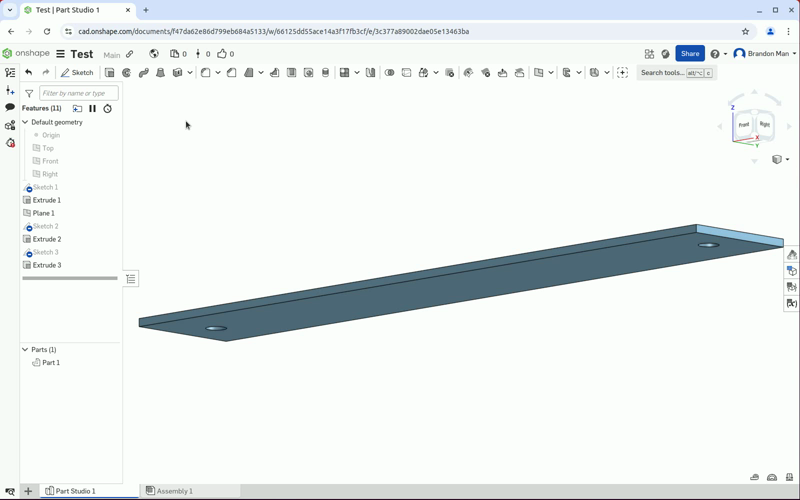
key(down, 3)
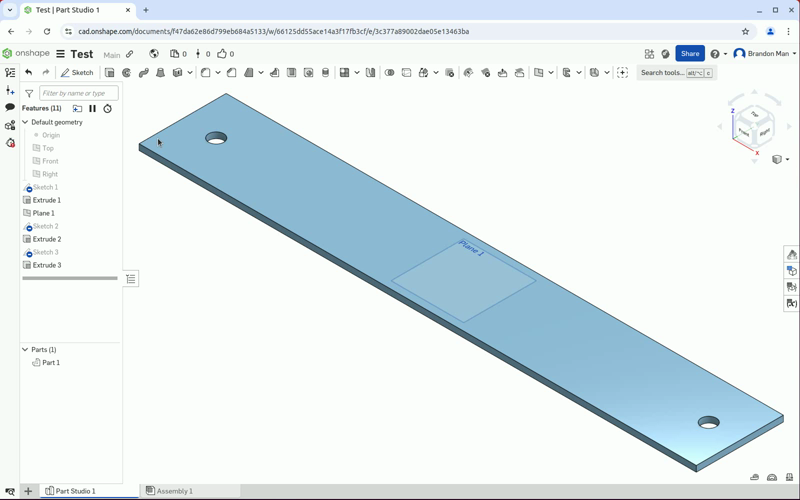
mouse_move(73, 189)
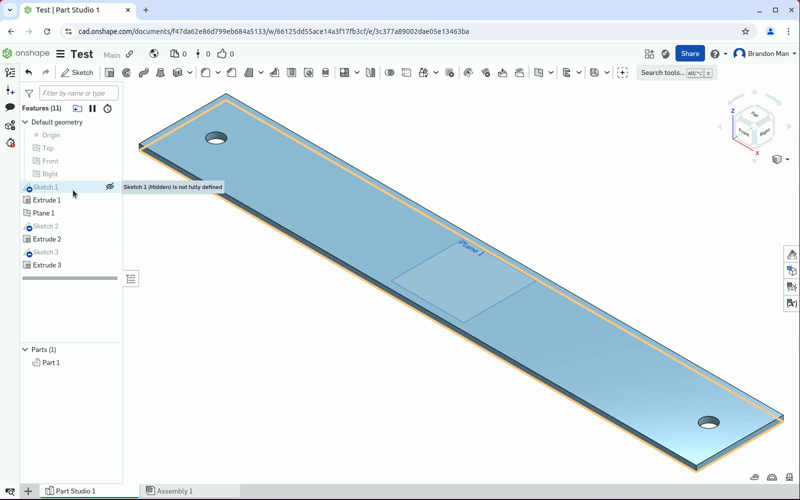
click(73, 189)